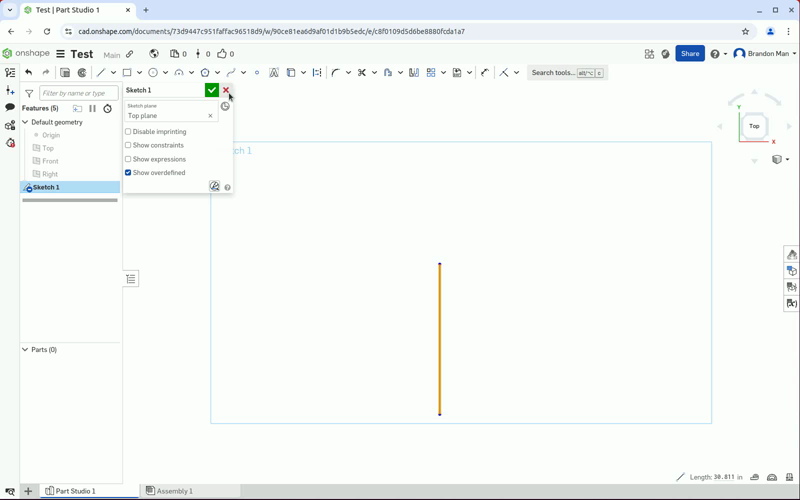
key(shift+h)
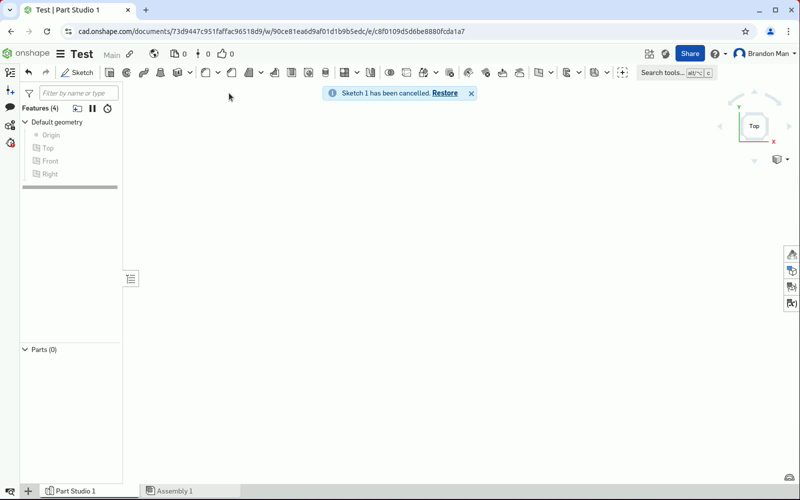
mouse_move(73, 352)
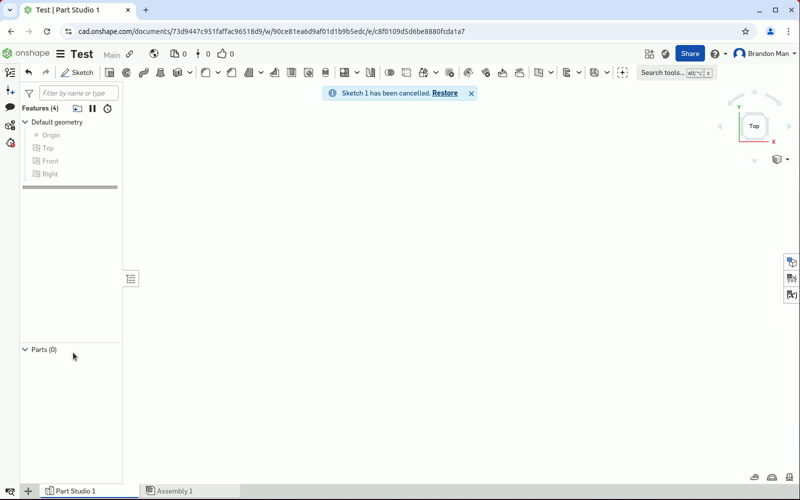
key(y)
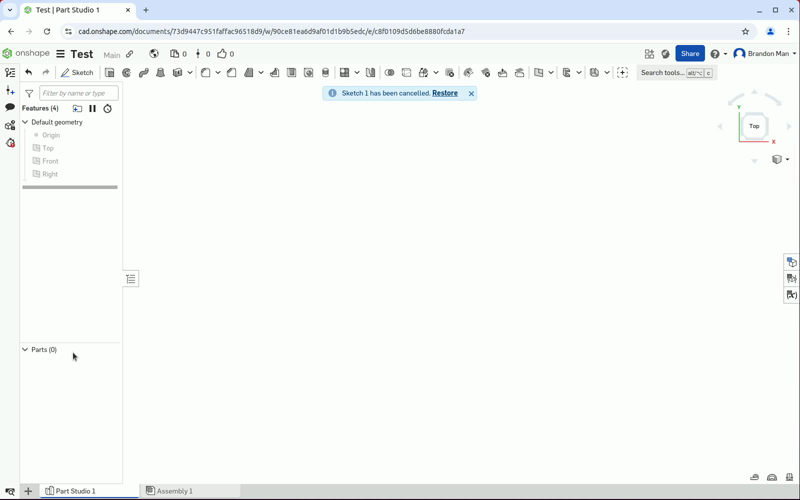
key(shift+p)
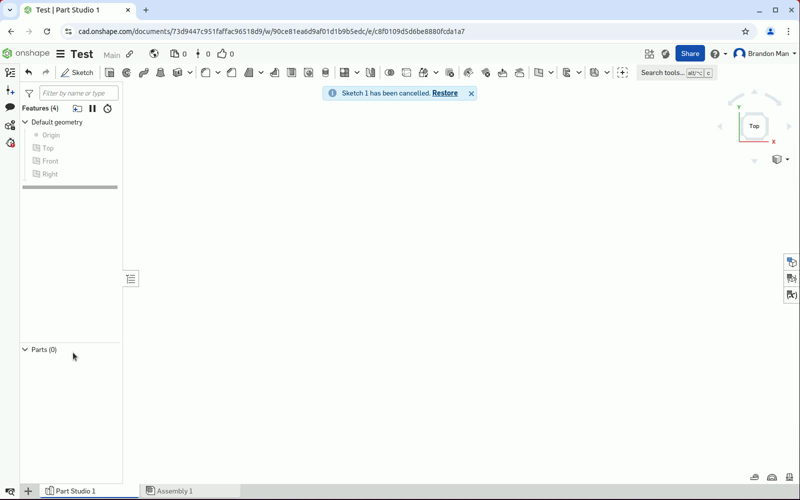
key(space)
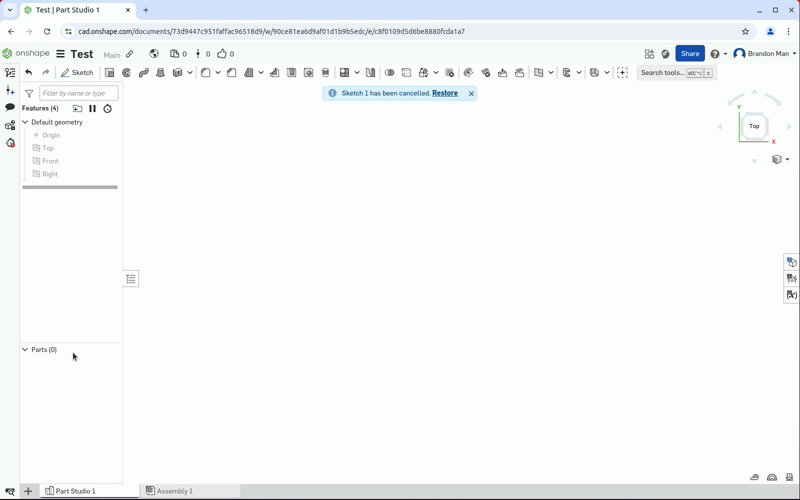
key_down(shift)
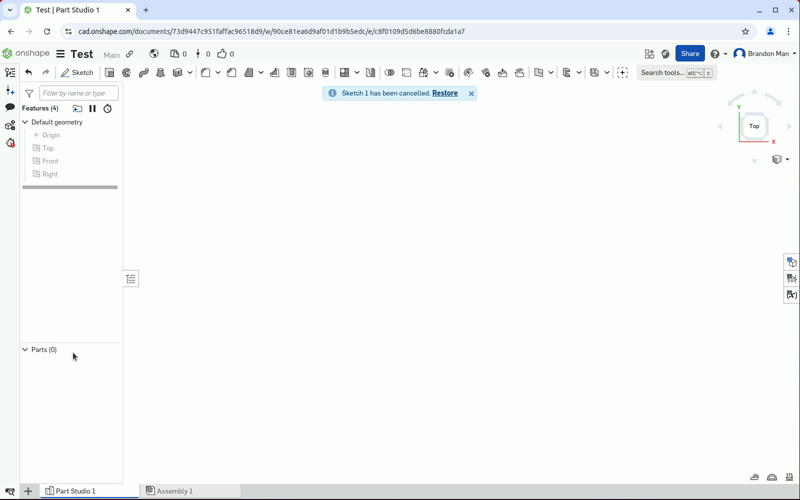
key(up)
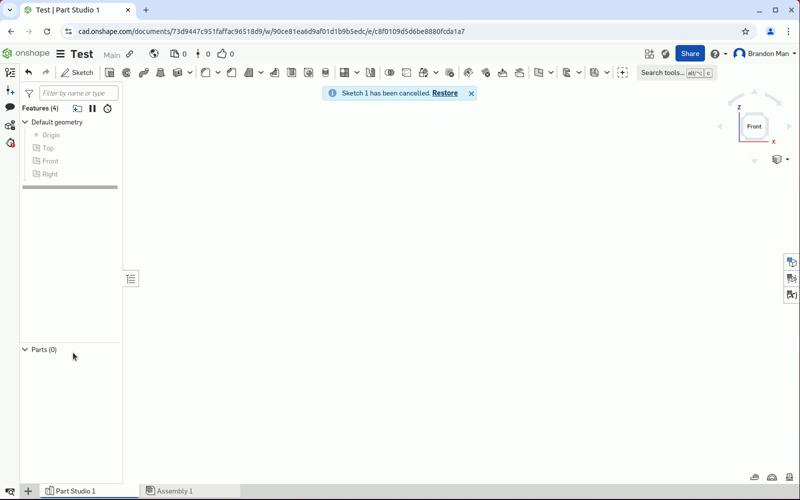
key_up(shift)
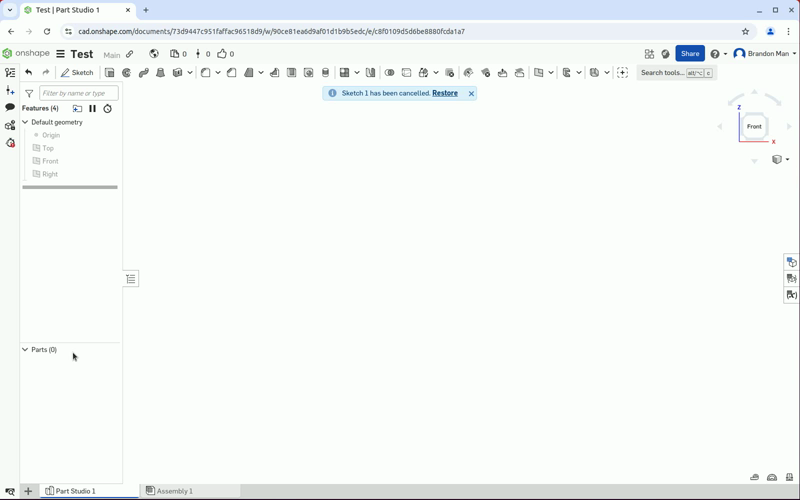
mouse_move(73, 352)
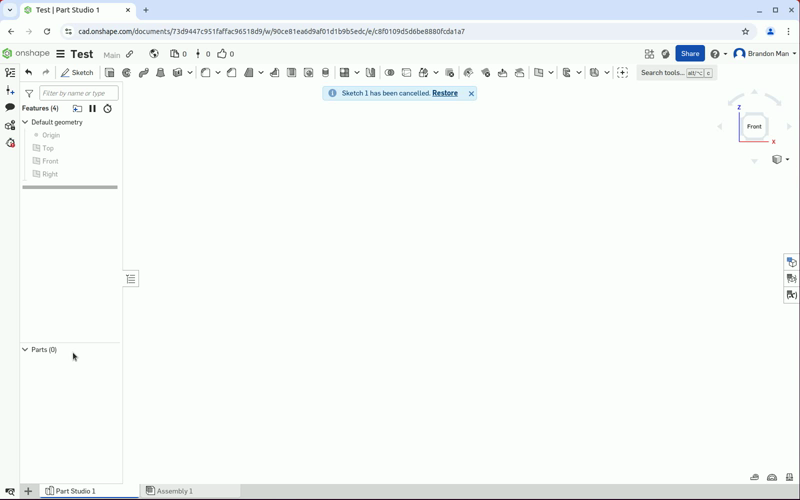
key(shift+y)
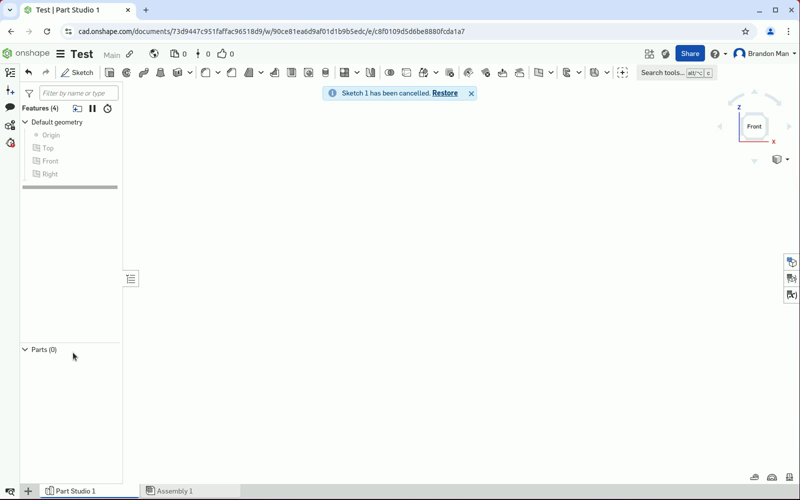
key(shift+s)
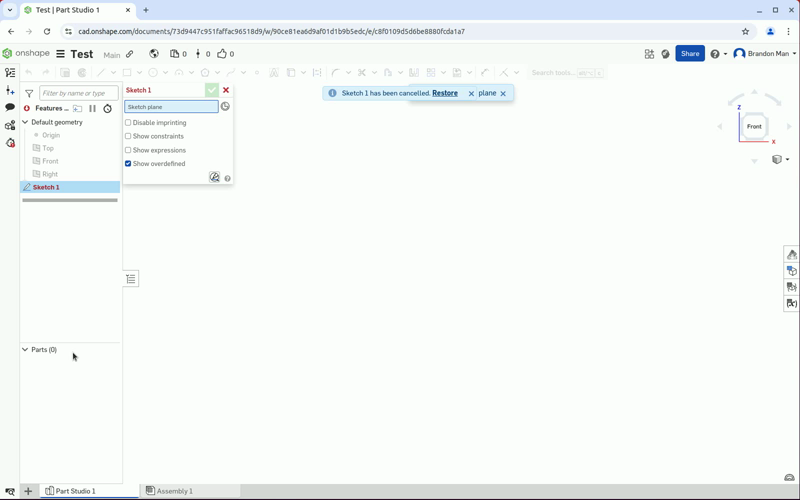
mouse_move(73, 163)
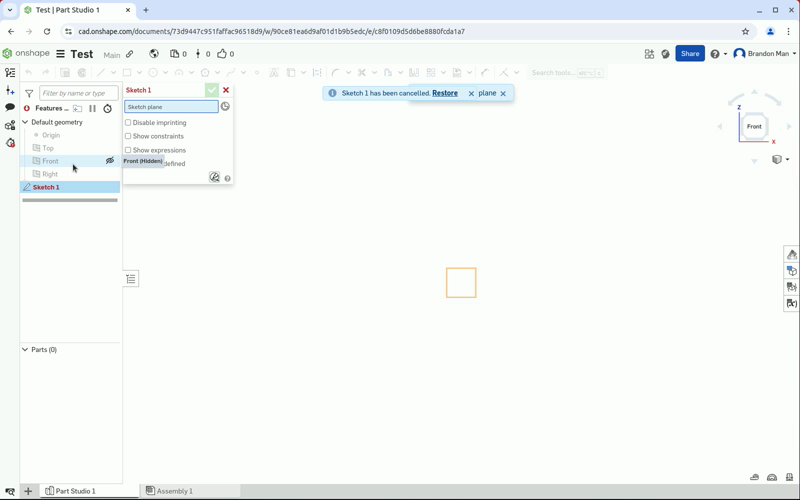
click(73, 163)
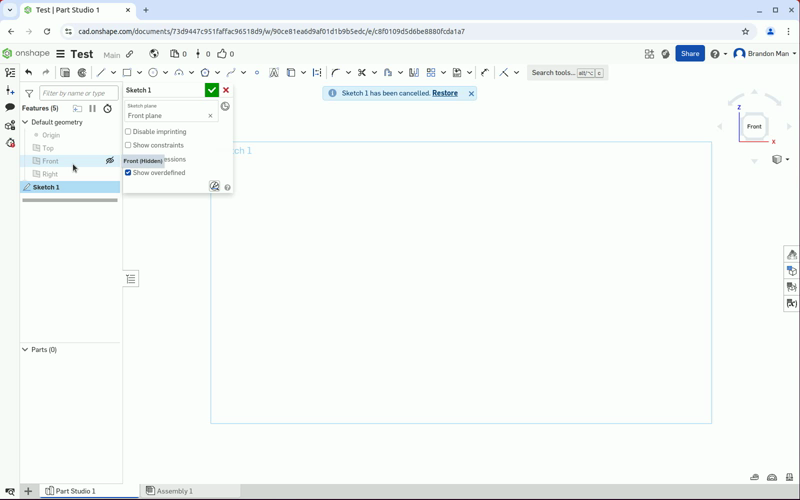
mouse_move(73, 352)
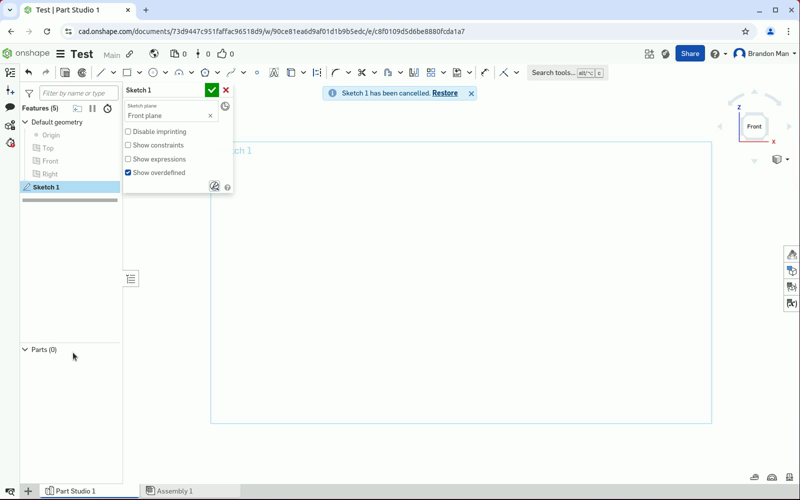
key(y)
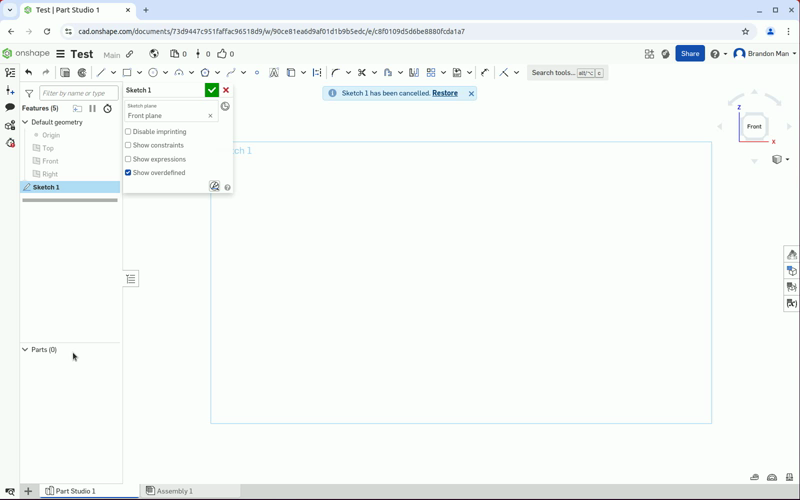
key(l)
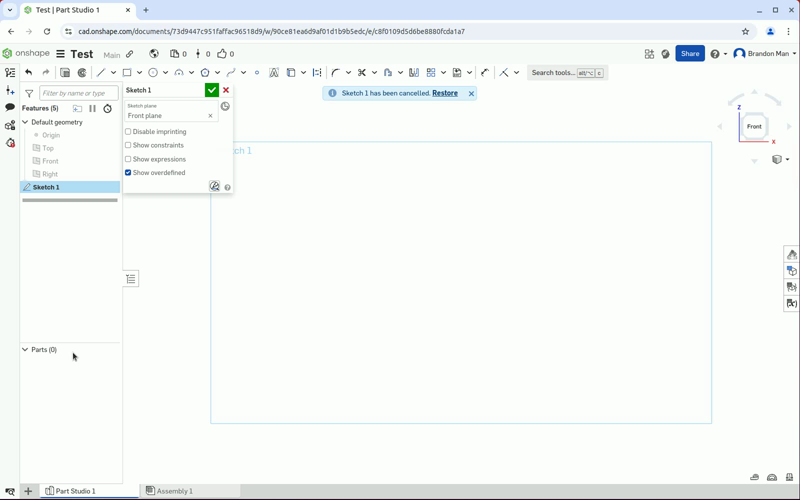
key_down(shift)
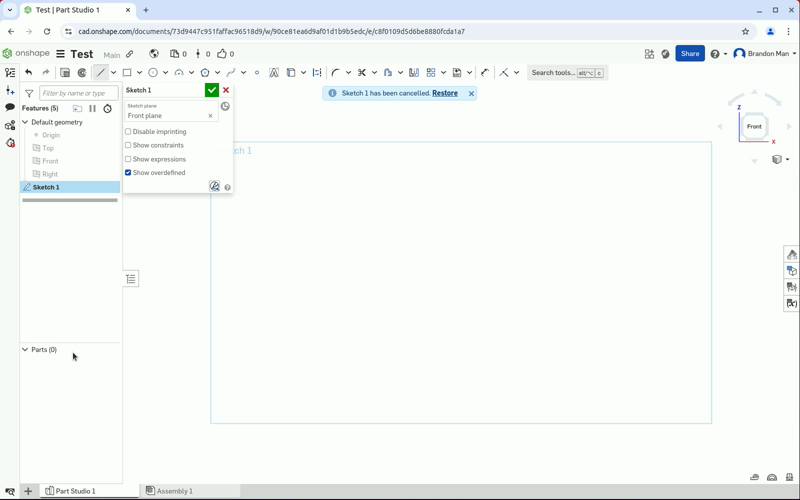
mouse_move(460, 282)
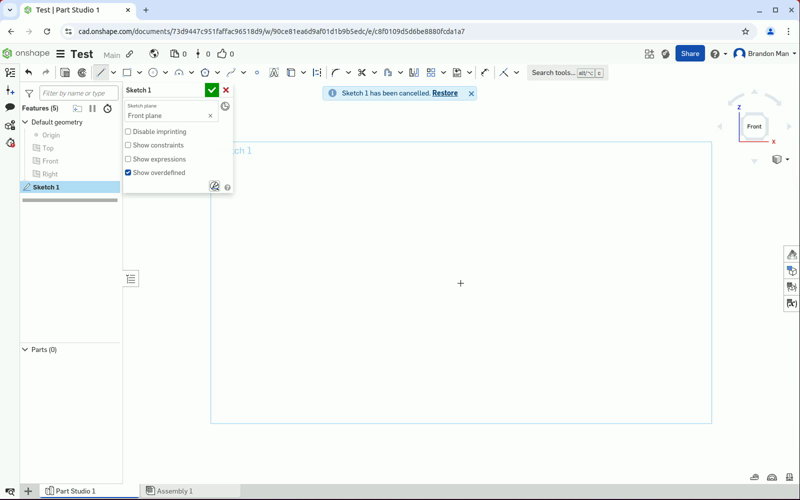
click(460, 282)
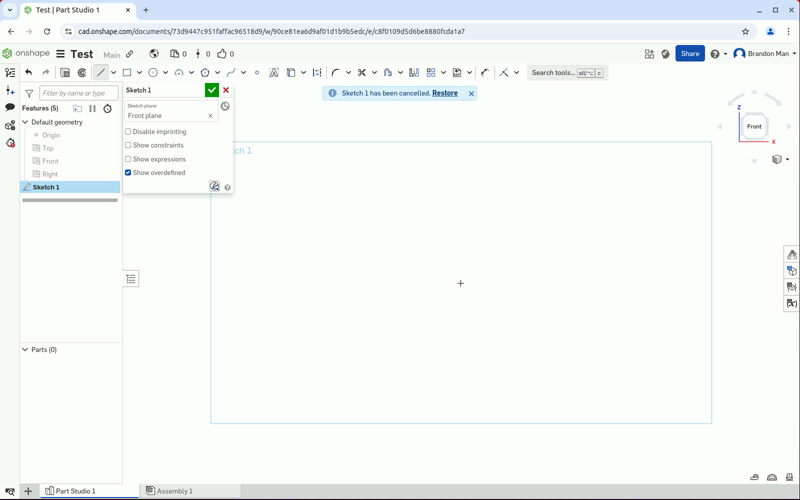
key_up(shift)
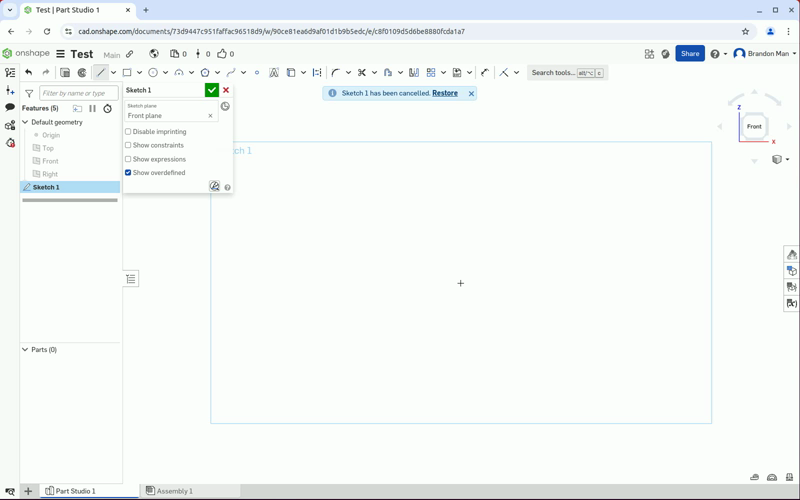
key_down(shift)
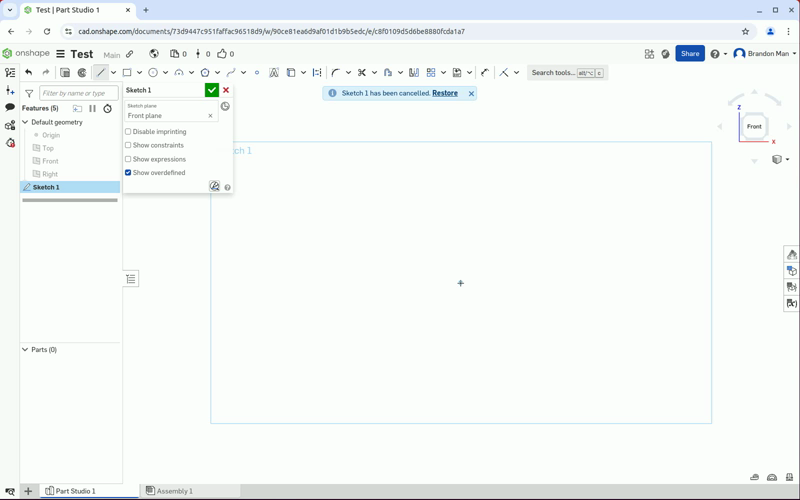
mouse_move(573, 282)
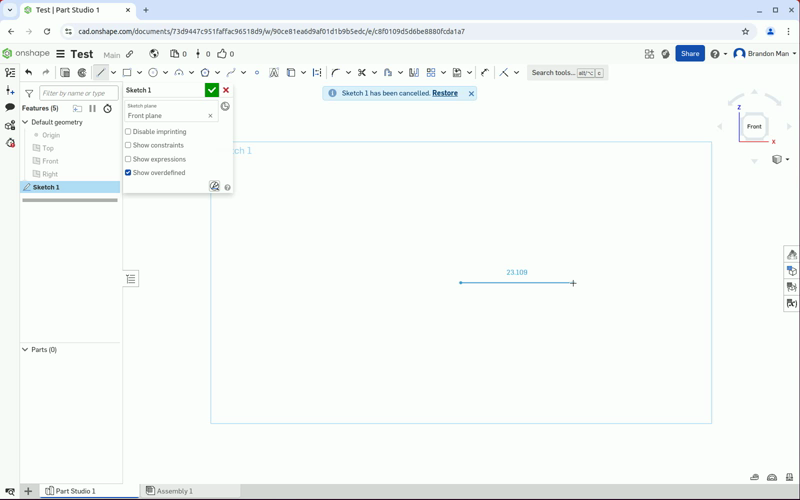
click(573, 282)
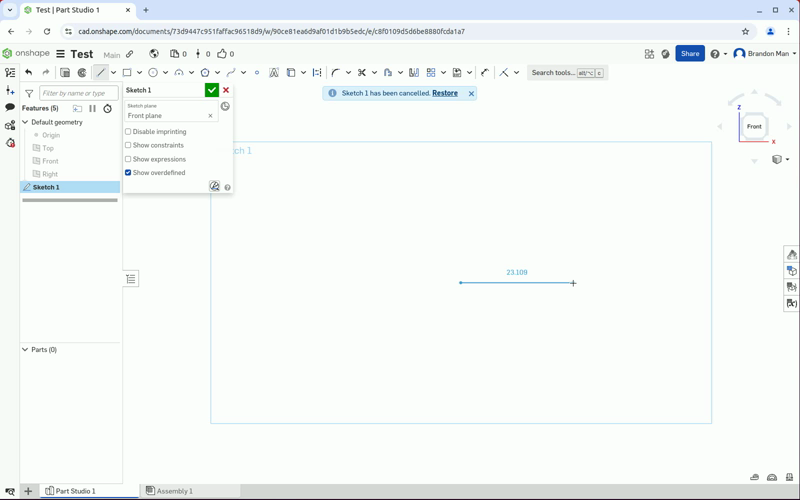
key_up(shift)
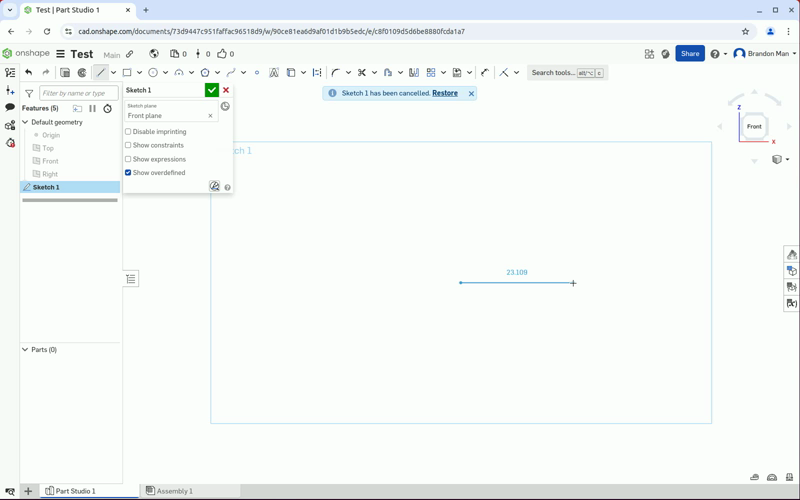
key_down(shift)
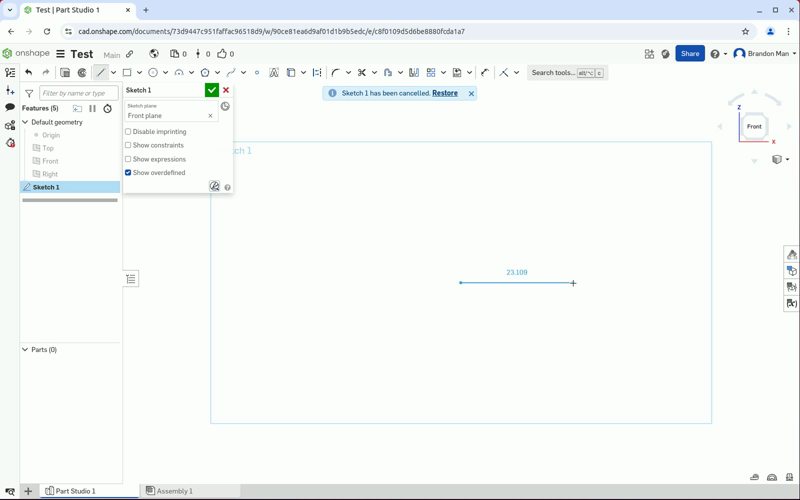
mouse_move(589, 282)
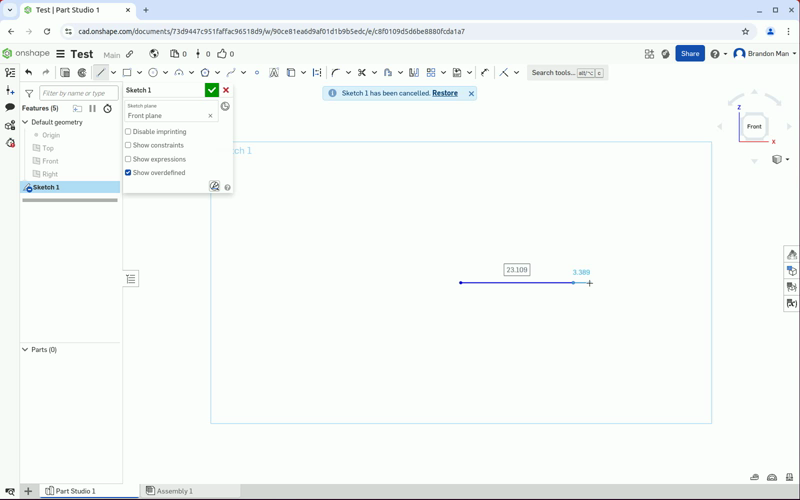
mouse_move(573, 230)
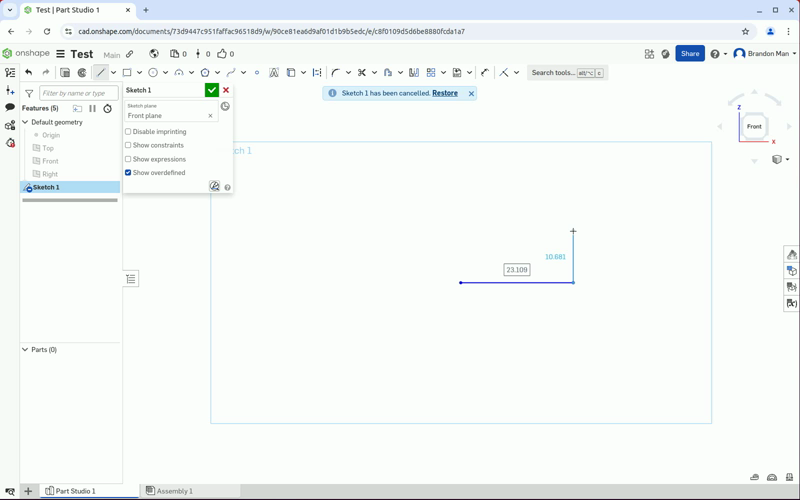
click(573, 230)
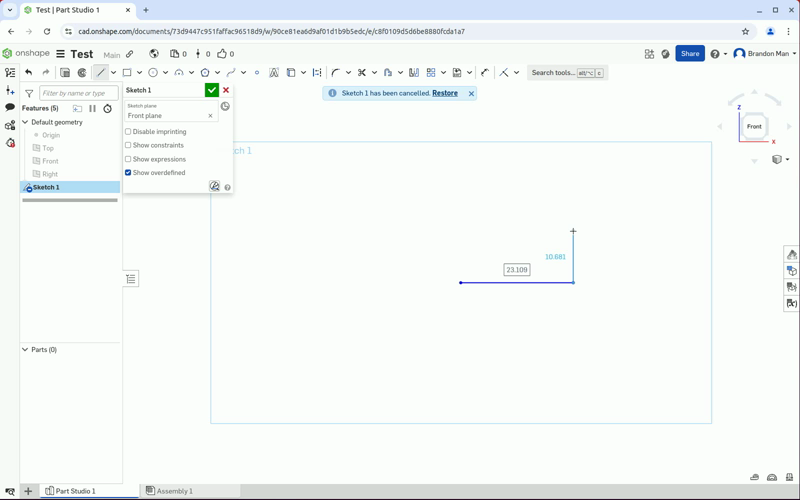
key_up(shift)
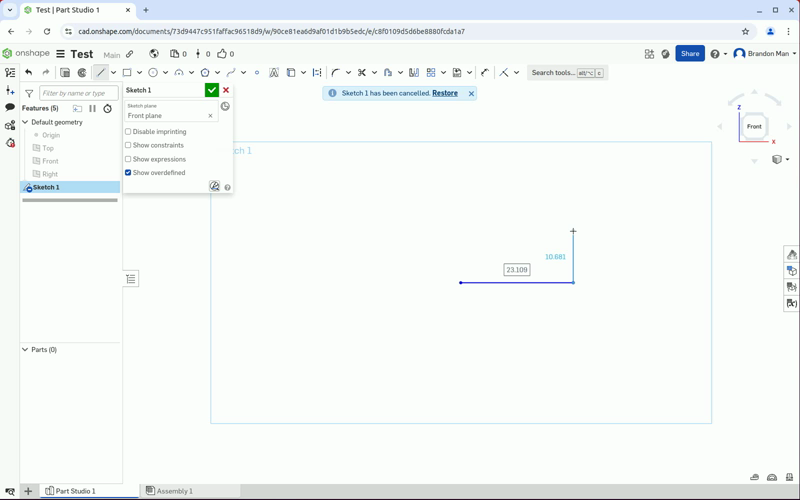
key_down(shift)
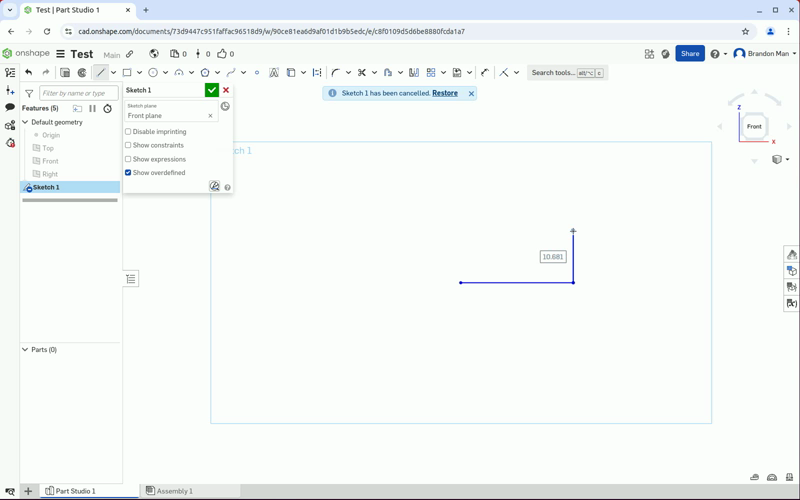
mouse_move(589, 230)
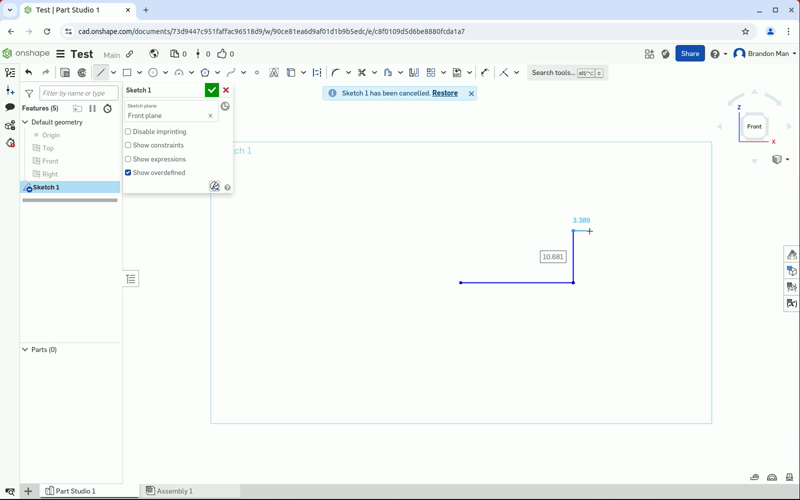
mouse_move(554, 230)
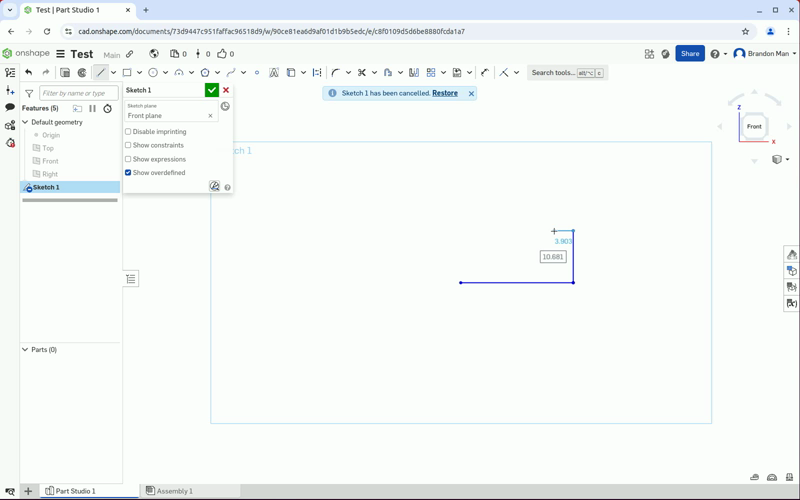
click(554, 230)
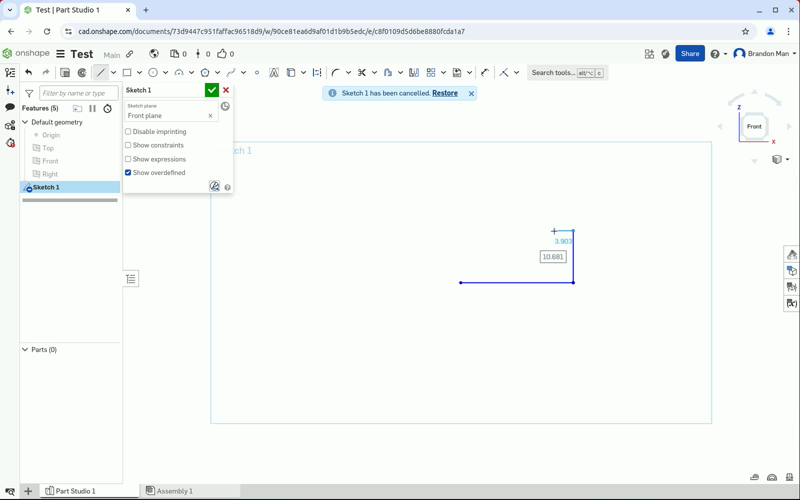
key_up(shift)
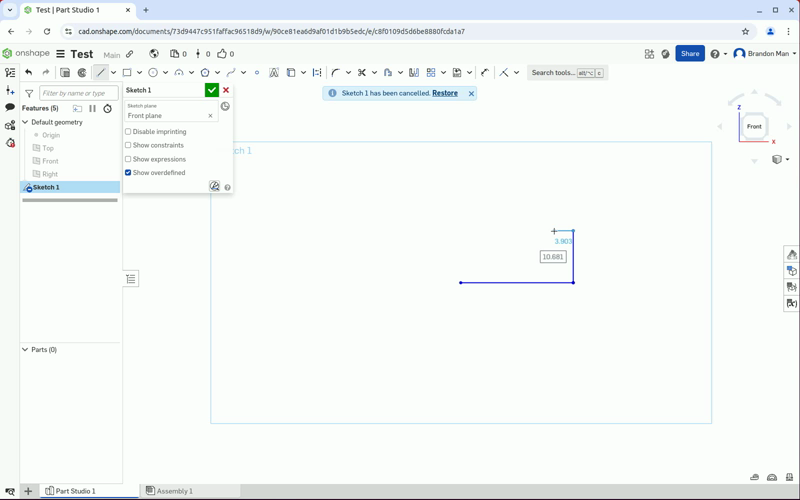
key_down(shift)
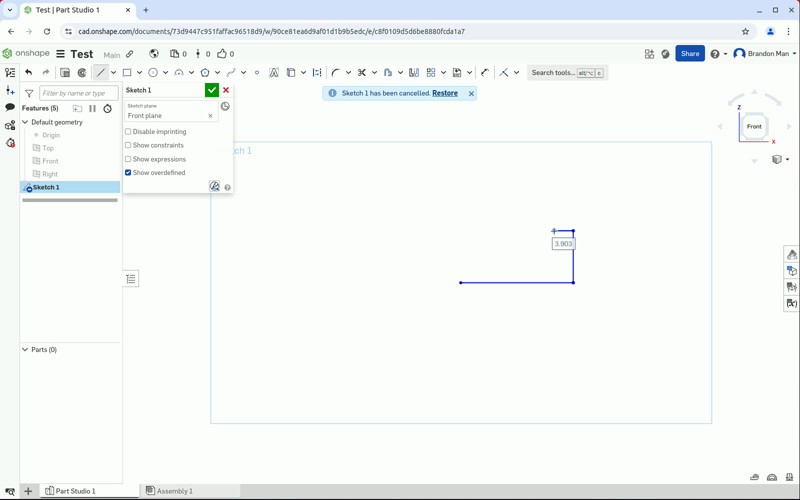
mouse_move(584, 230)
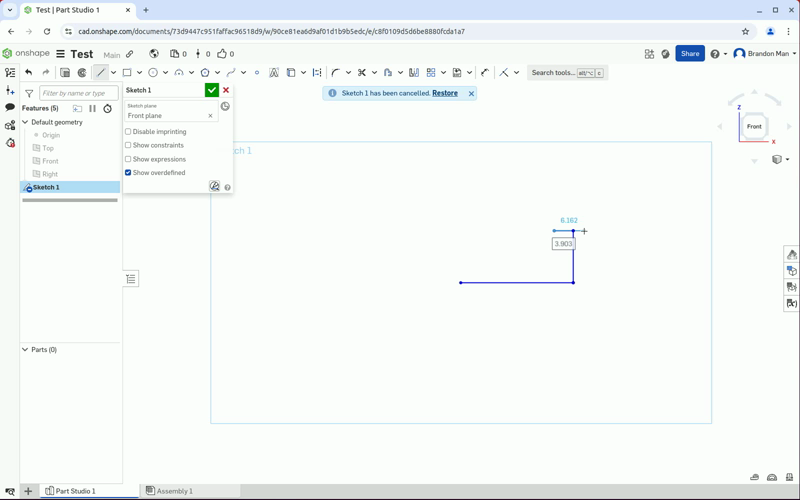
mouse_move(554, 259)
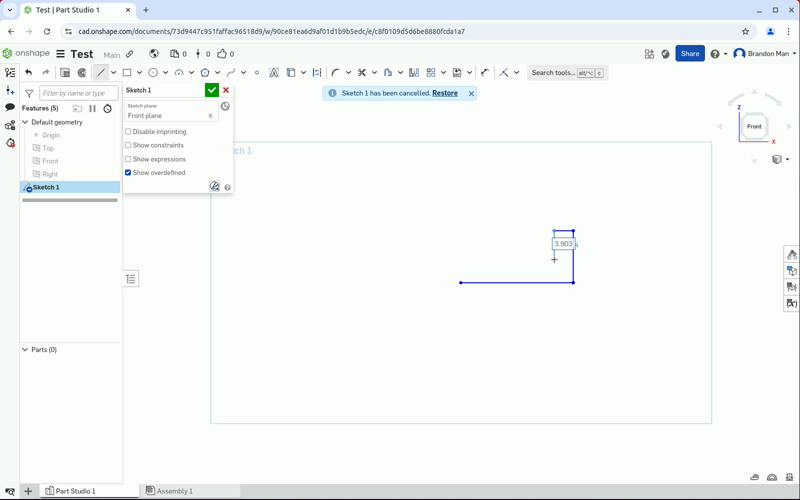
click(554, 259)
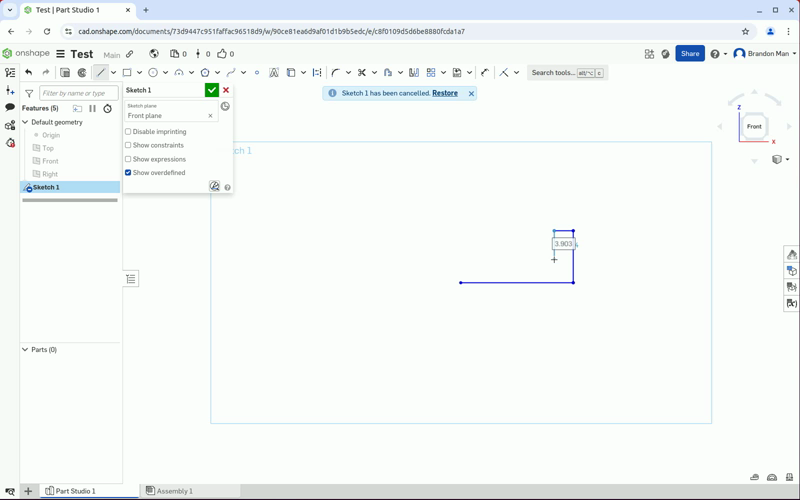
key_up(shift)
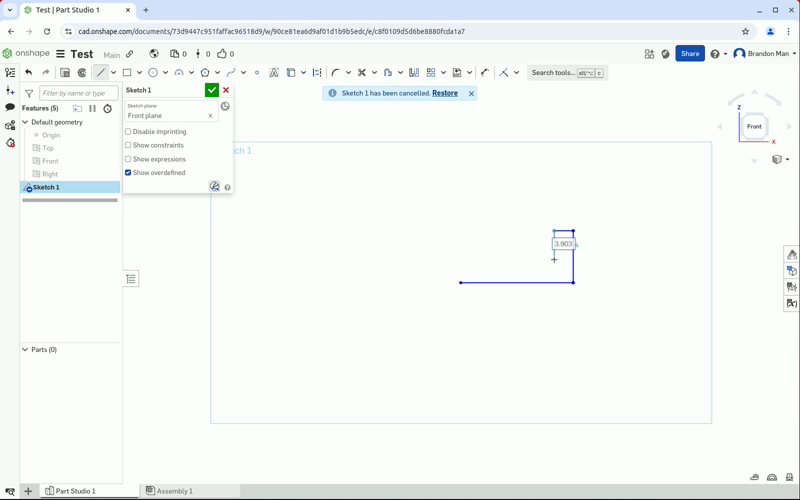
key_down(shift)
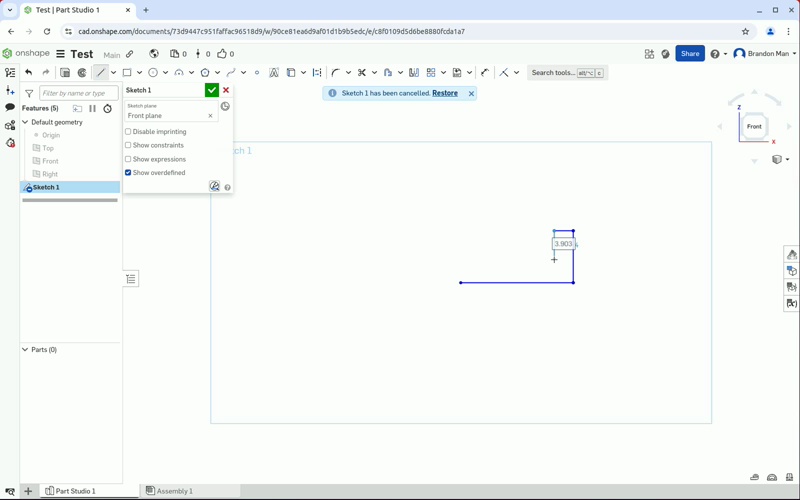
mouse_move(584, 259)
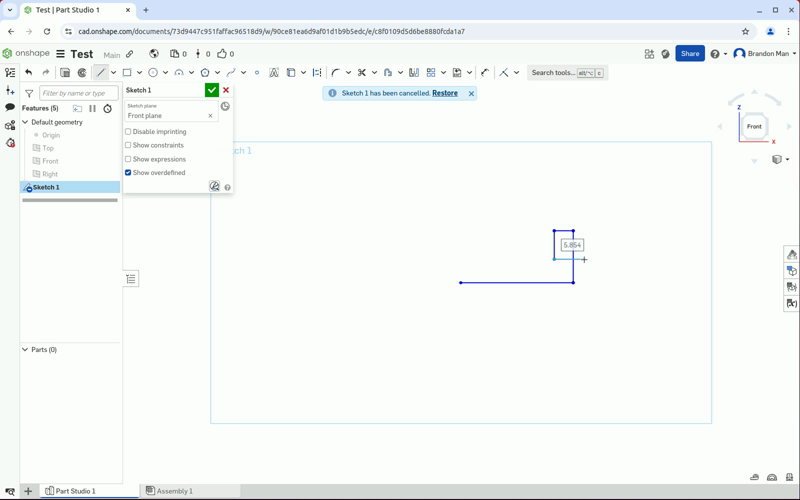
mouse_move(535, 259)
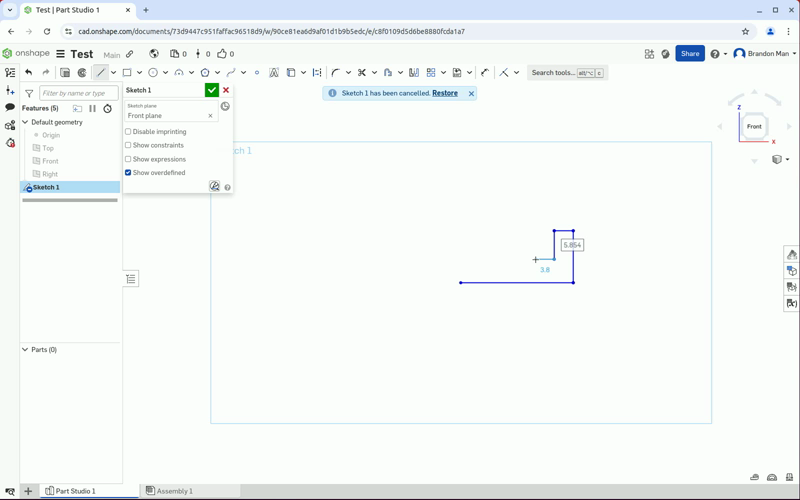
click(535, 259)
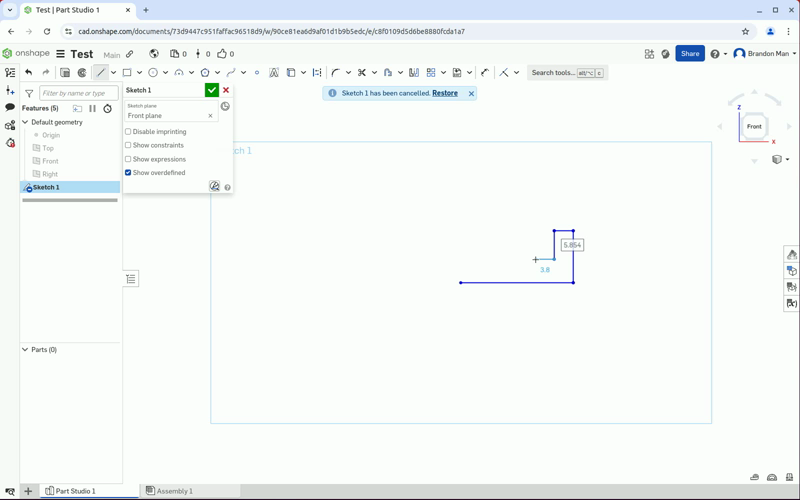
key_up(shift)
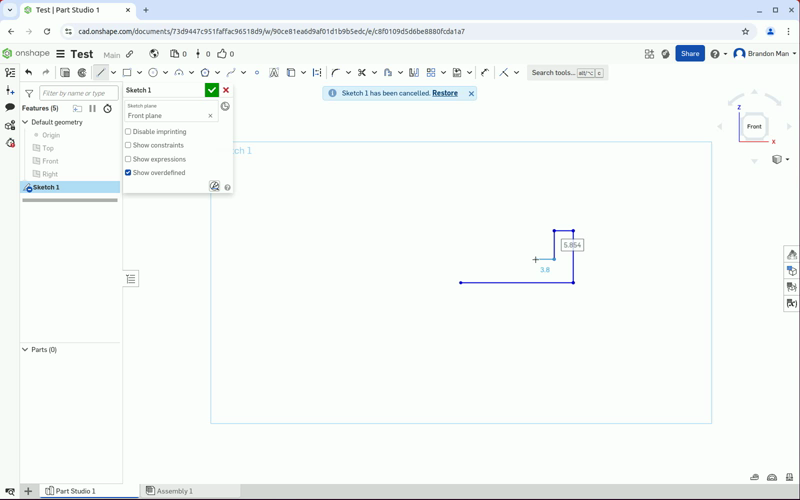
key_down(shift)
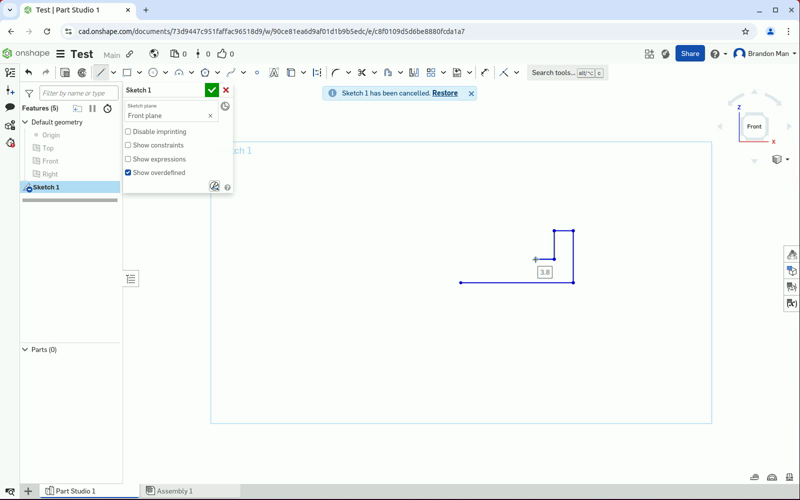
mouse_move(565, 259)
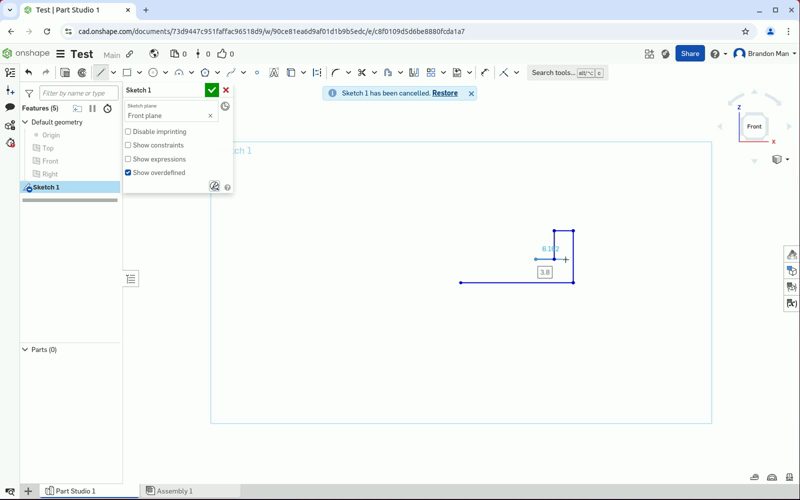
mouse_move(535, 208)
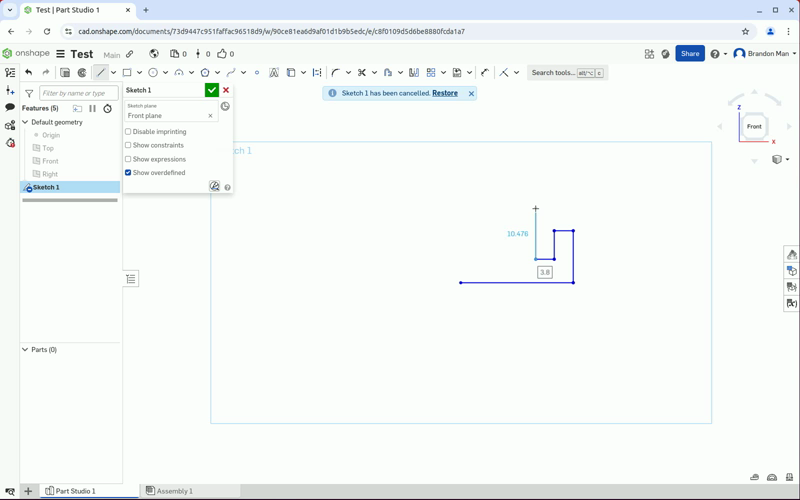
click(535, 208)
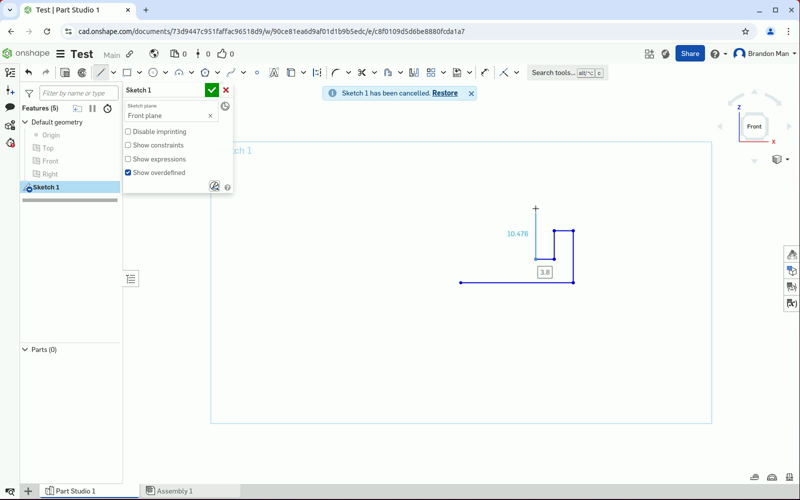
key_up(shift)
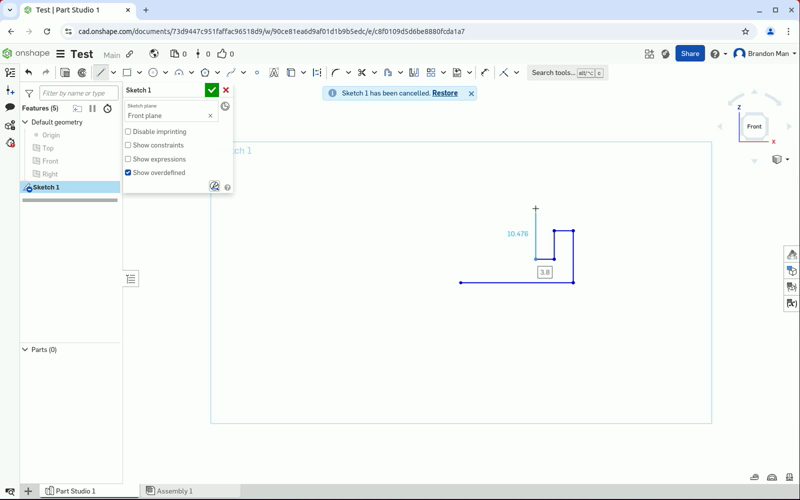
key_down(shift)
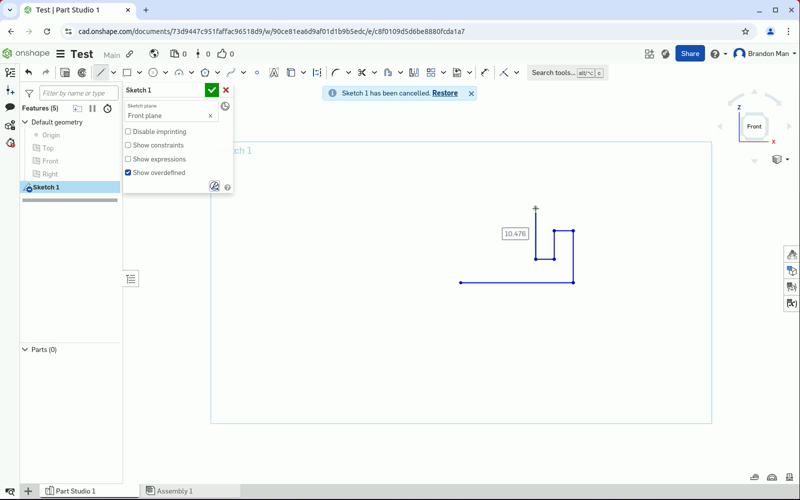
mouse_move(565, 208)
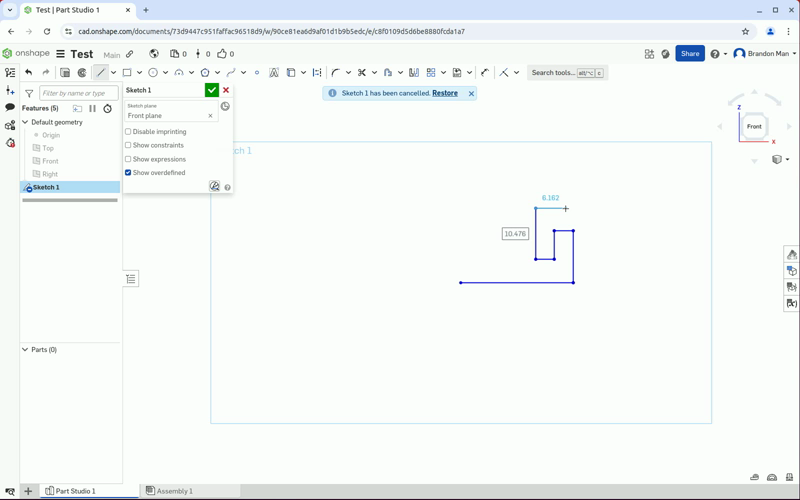
mouse_move(489, 208)
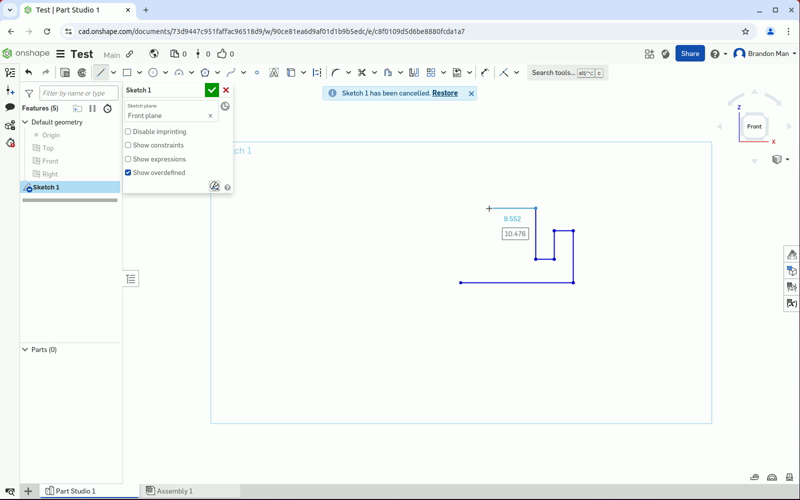
click(489, 208)
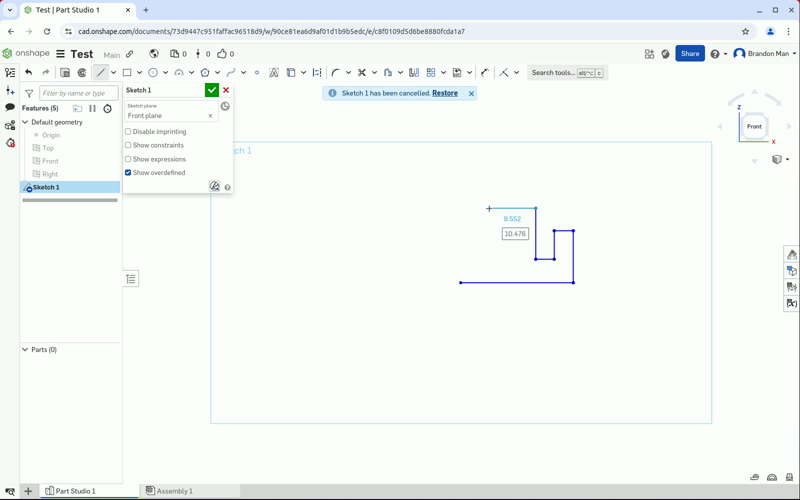
key_up(shift)
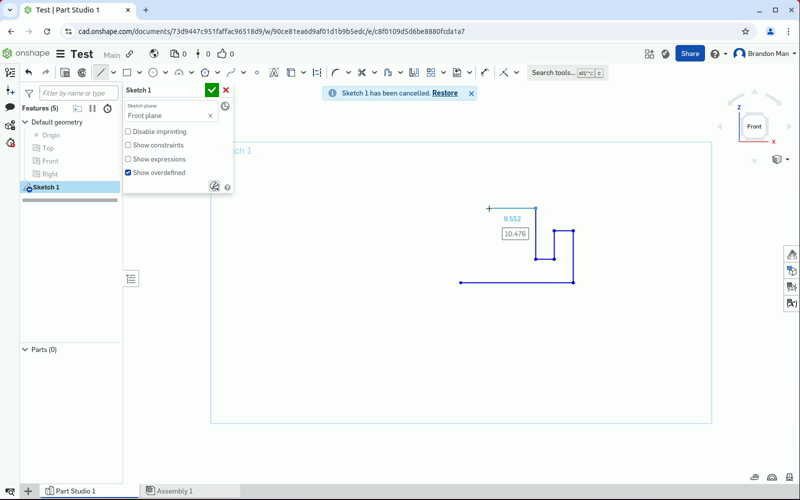
key_down(shift)
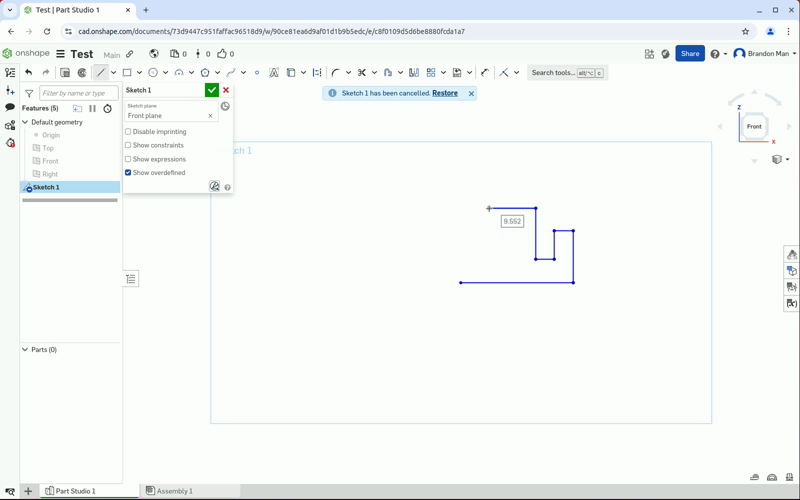
mouse_move(519, 208)
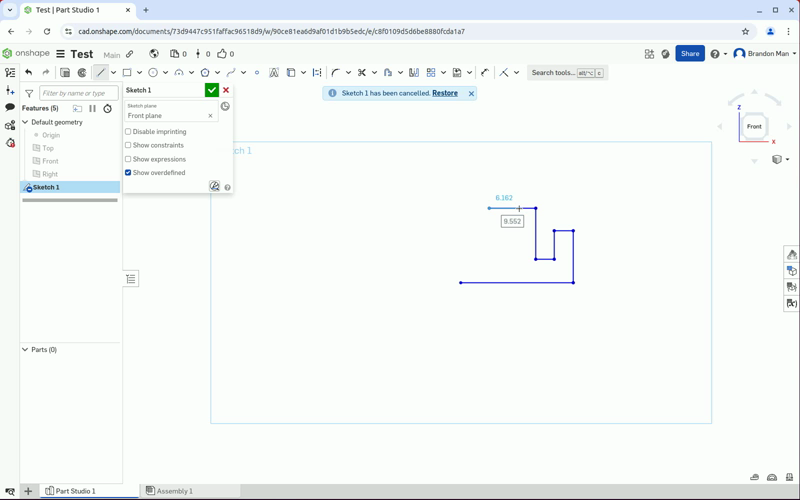
mouse_move(492, 213)
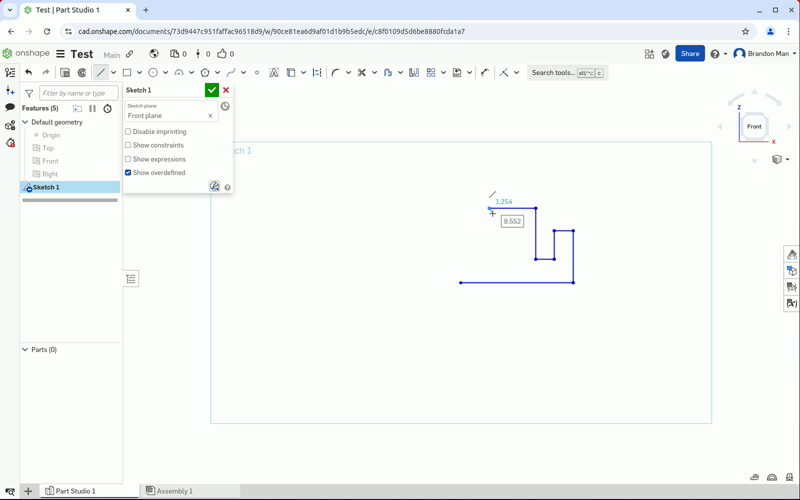
scroll(6)
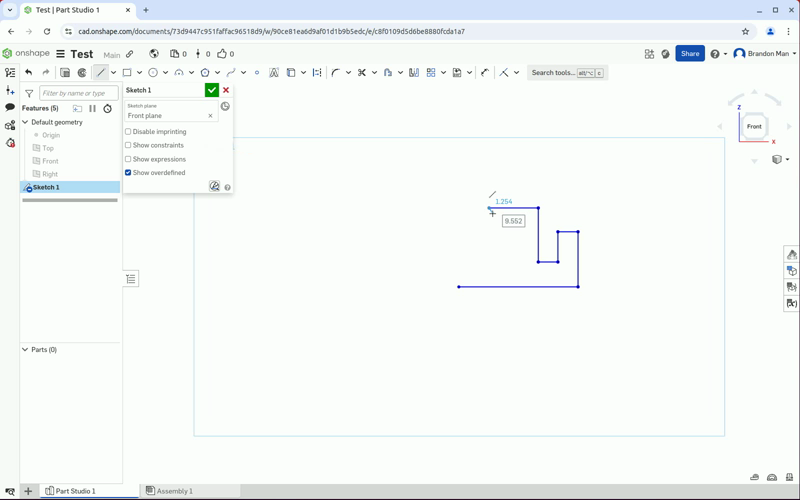
scroll(6)
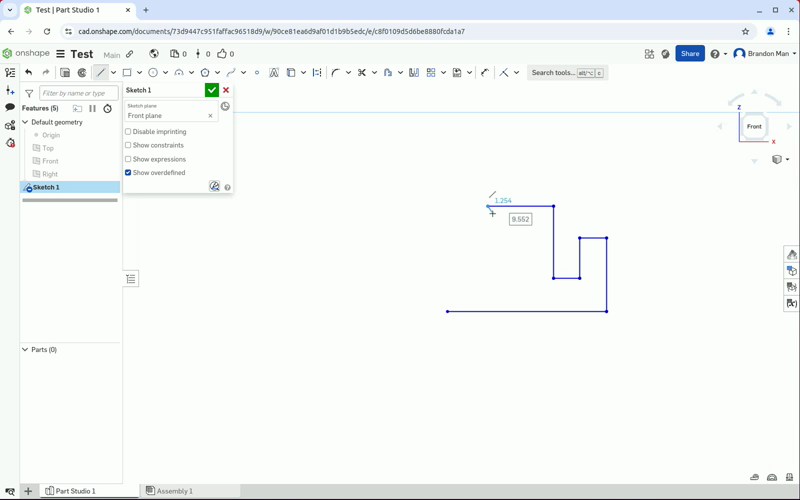
scroll(6)
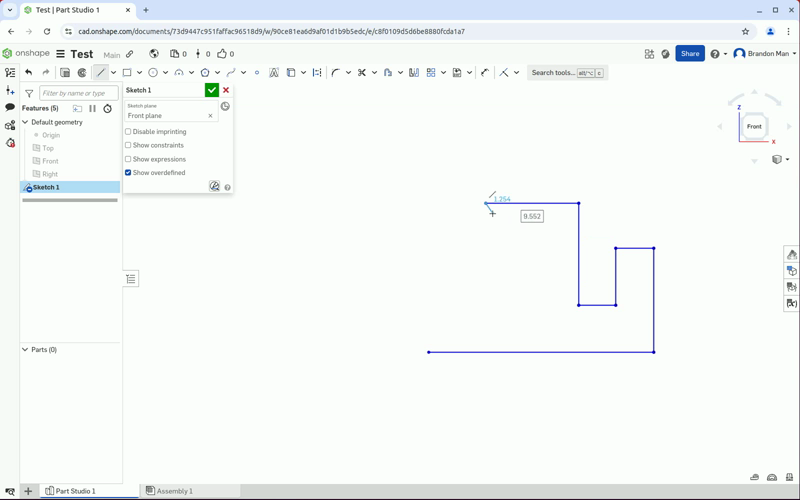
scroll(6)
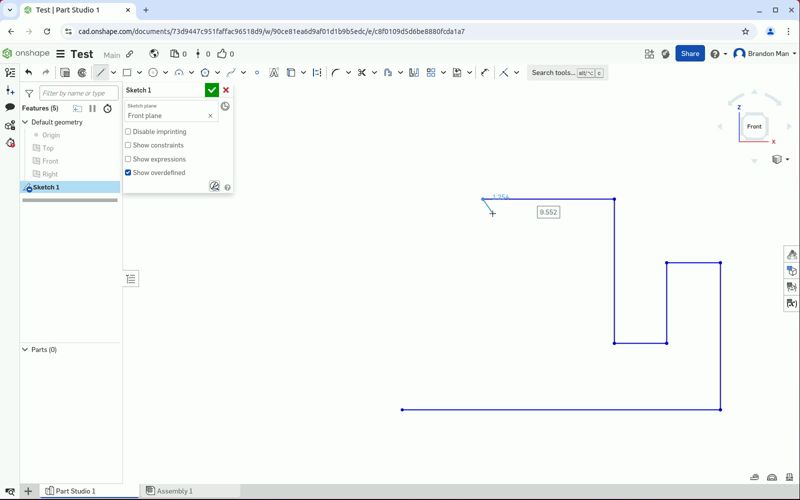
scroll(6)
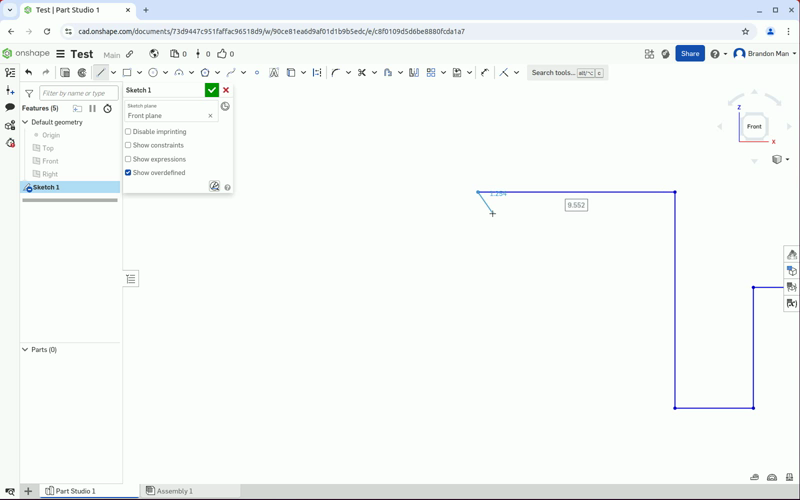
scroll(6)
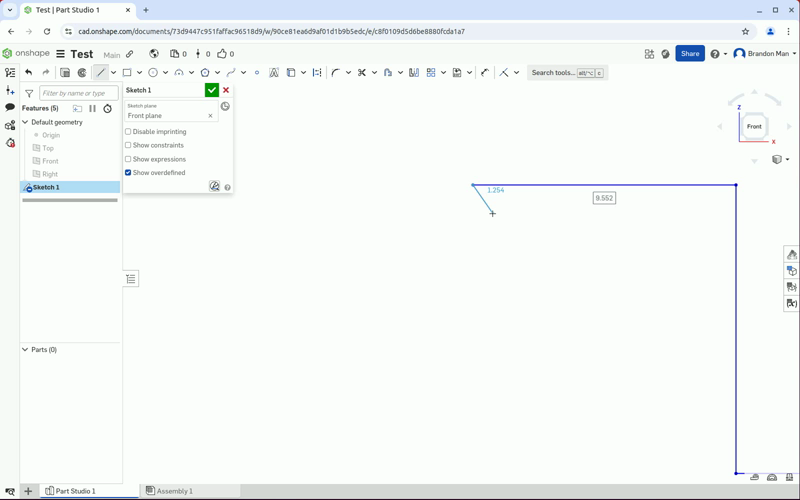
scroll(6)
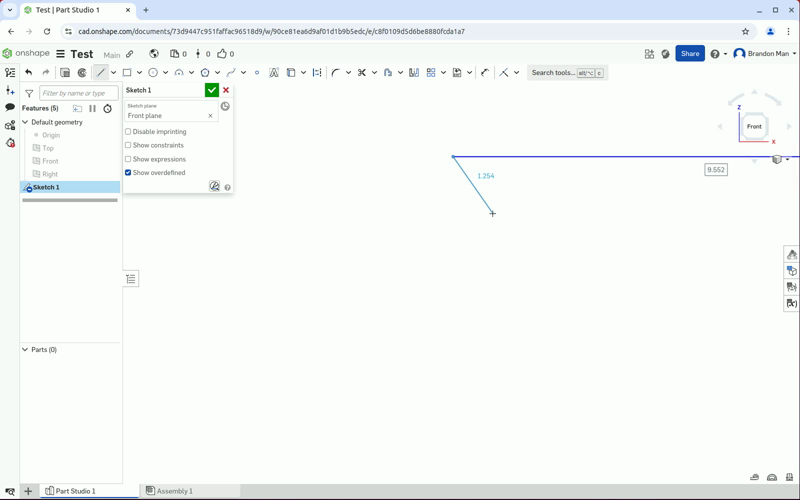
click(492, 213)
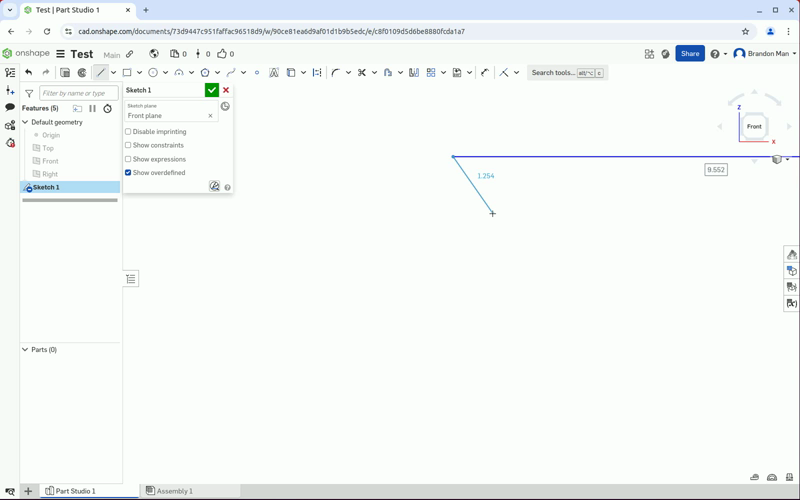
scroll(-6)
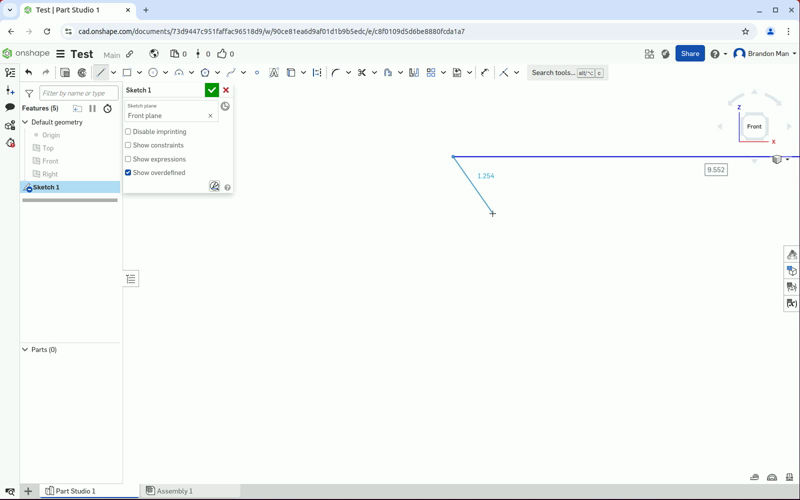
scroll(-6)
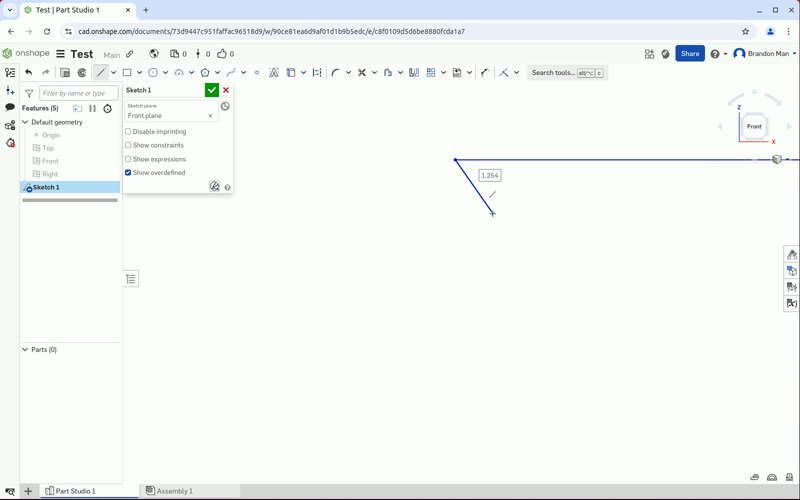
scroll(-6)
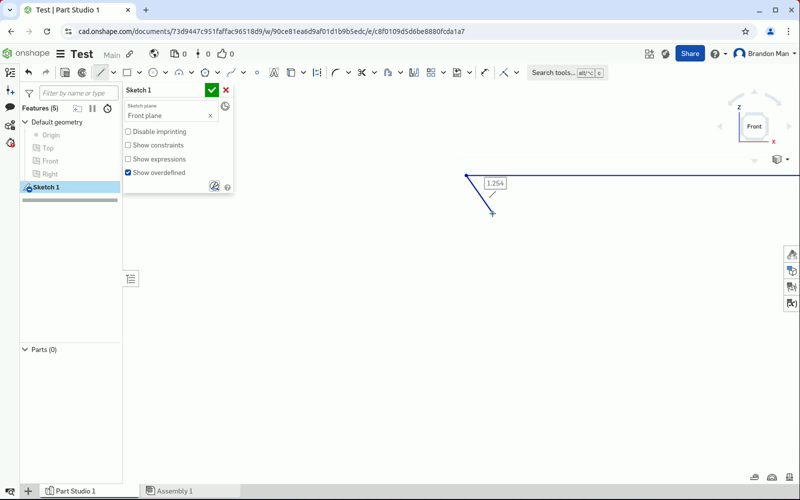
scroll(-6)
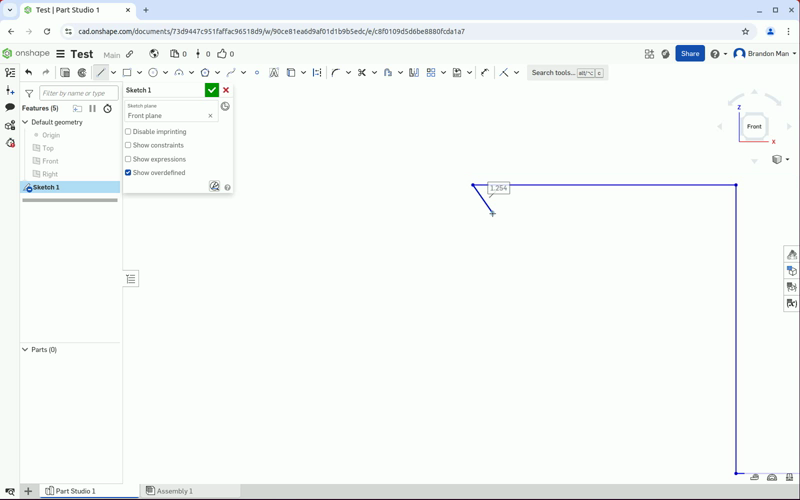
scroll(-6)
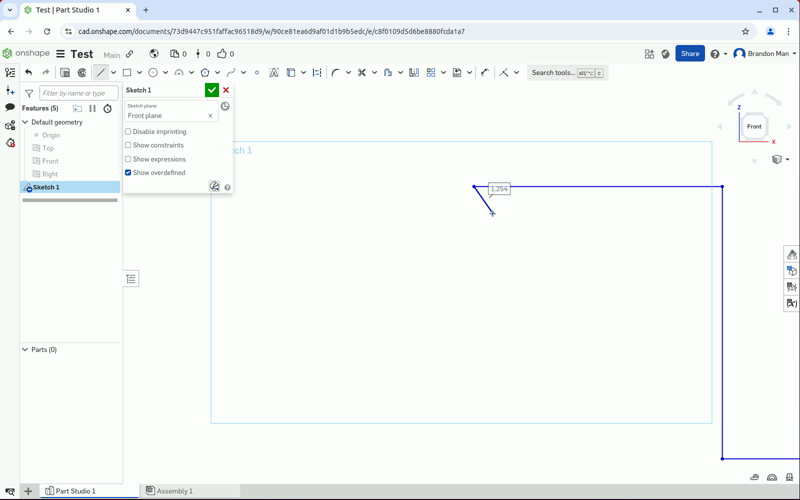
scroll(-6)
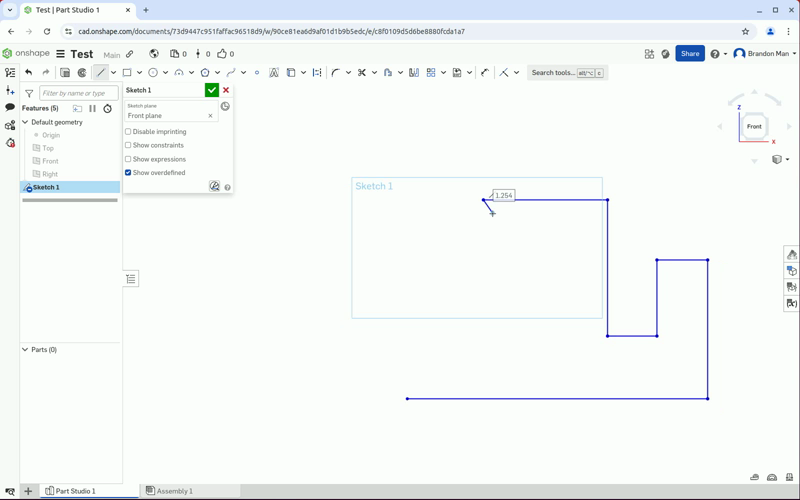
scroll(-6)
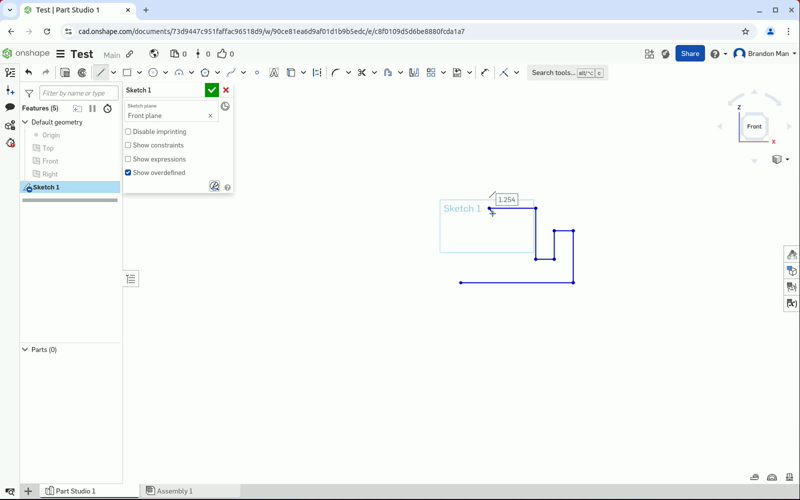
key_up(shift)
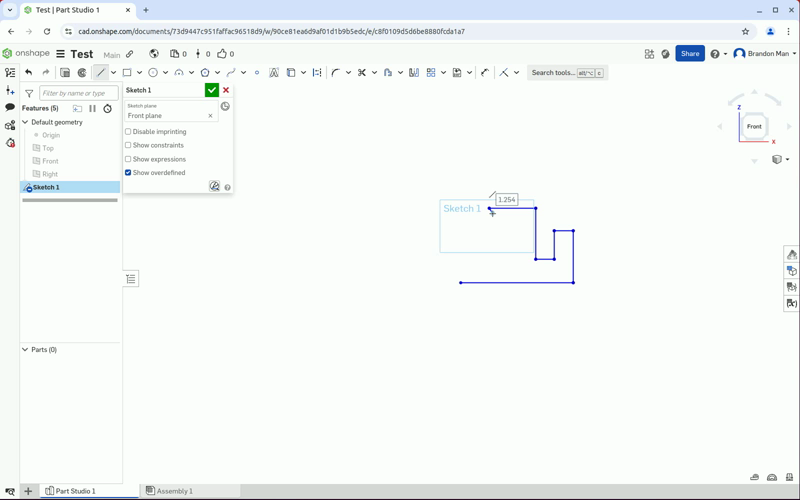
key_down(shift)
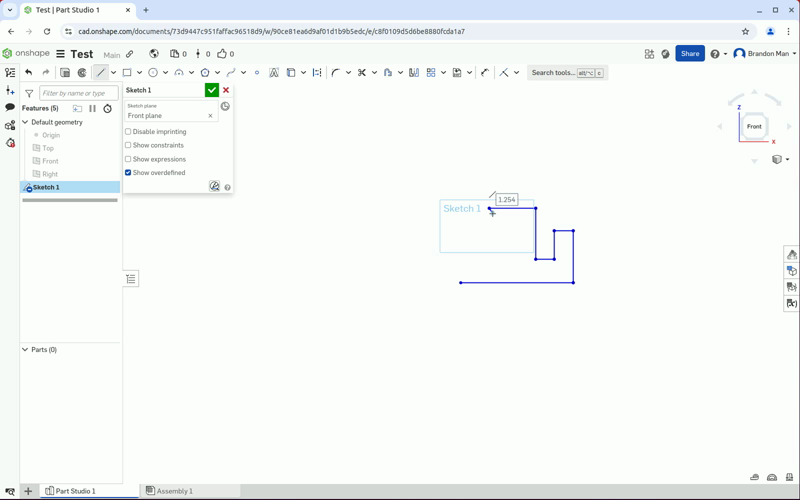
mouse_move(522, 213)
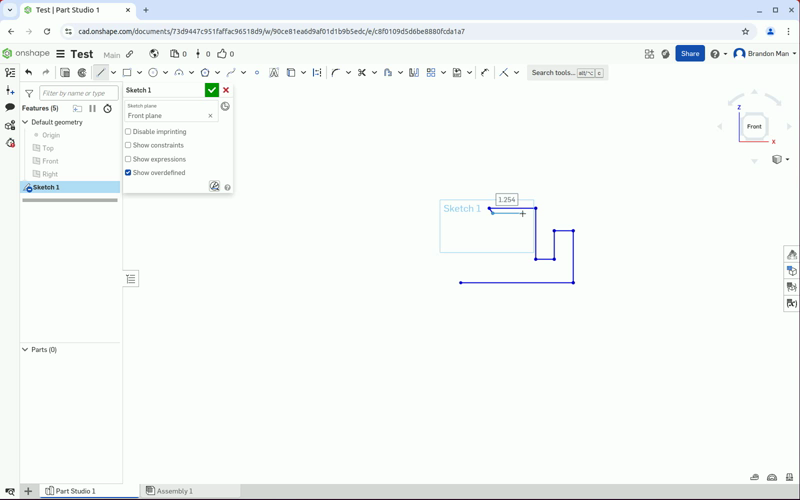
mouse_move(460, 213)
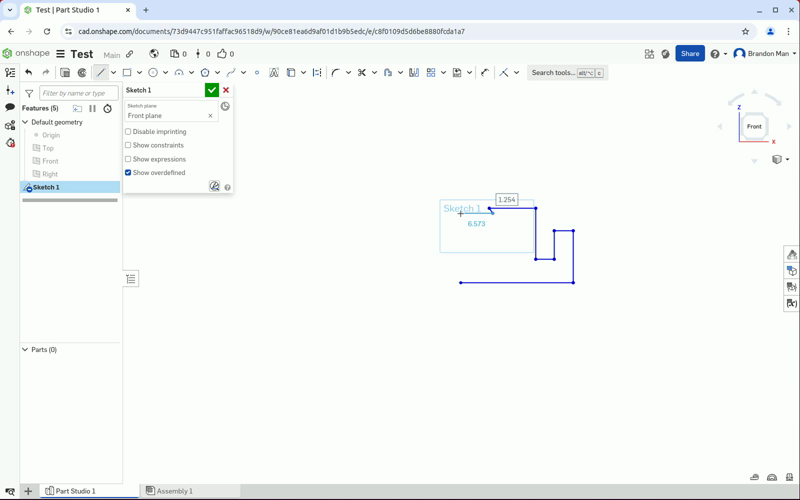
click(460, 213)
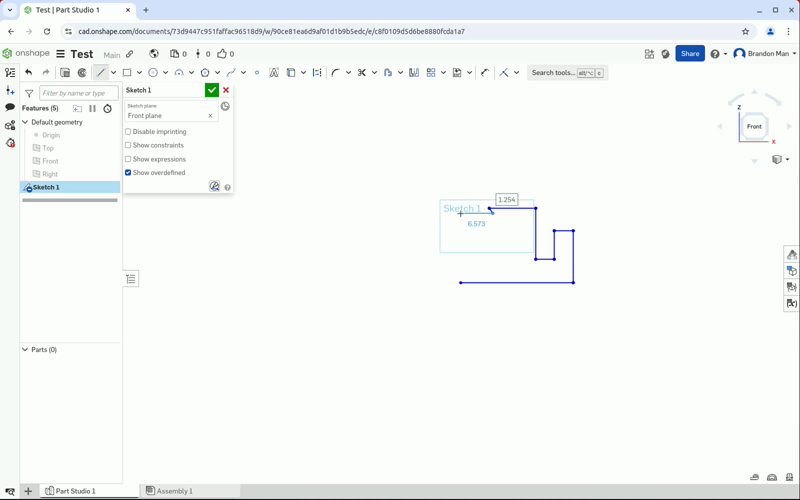
key_up(shift)
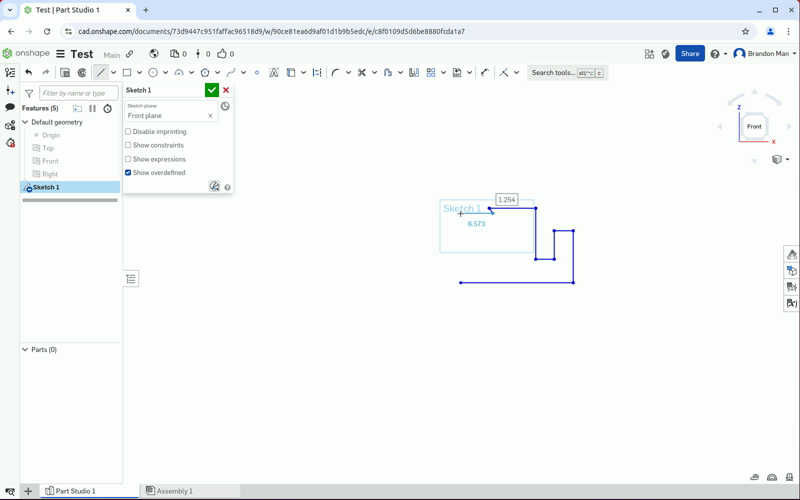
key_down(shift)
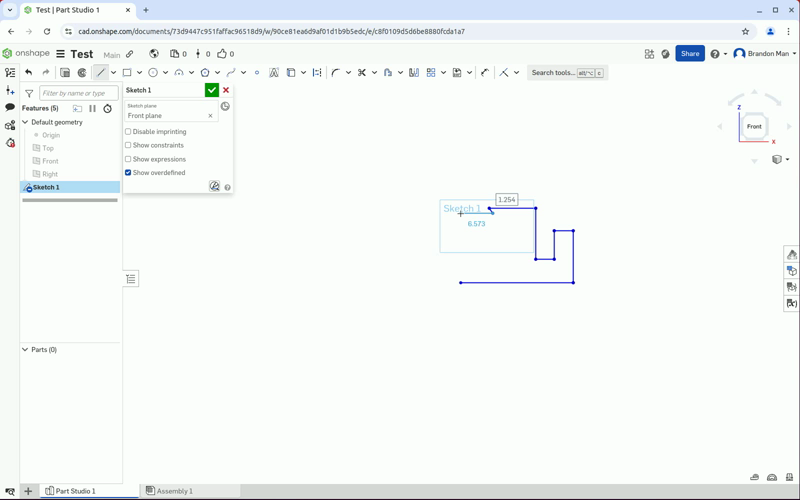
mouse_move(460, 282)
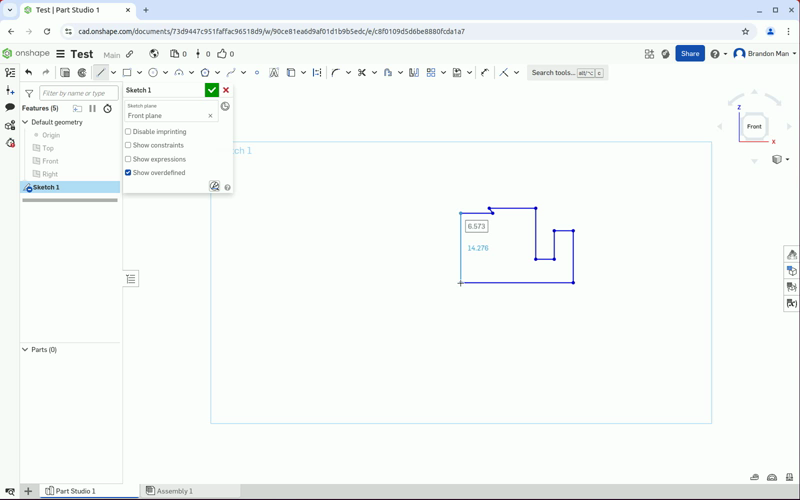
key_up(shift)
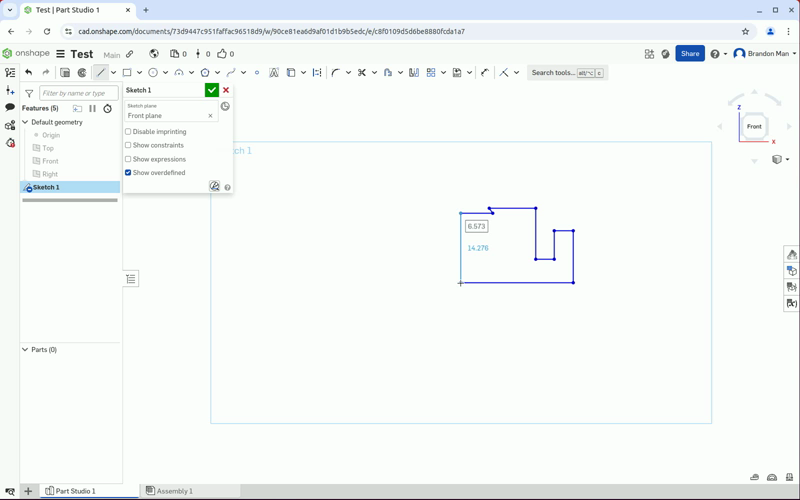
click(460, 282)
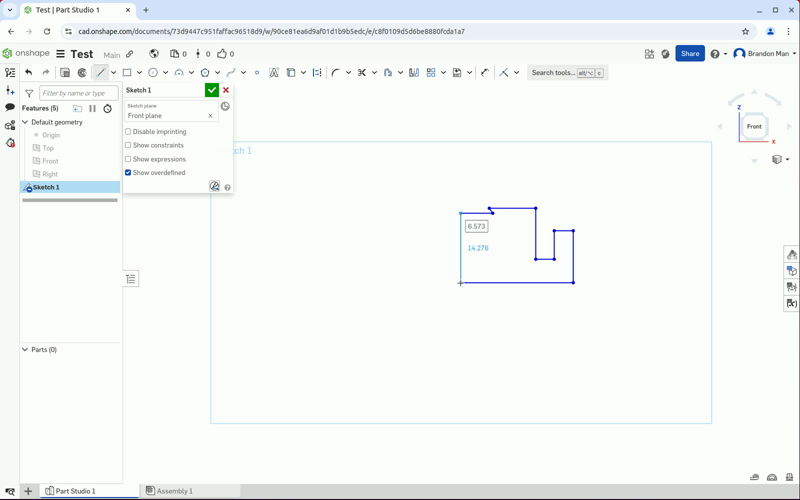
key(esc)
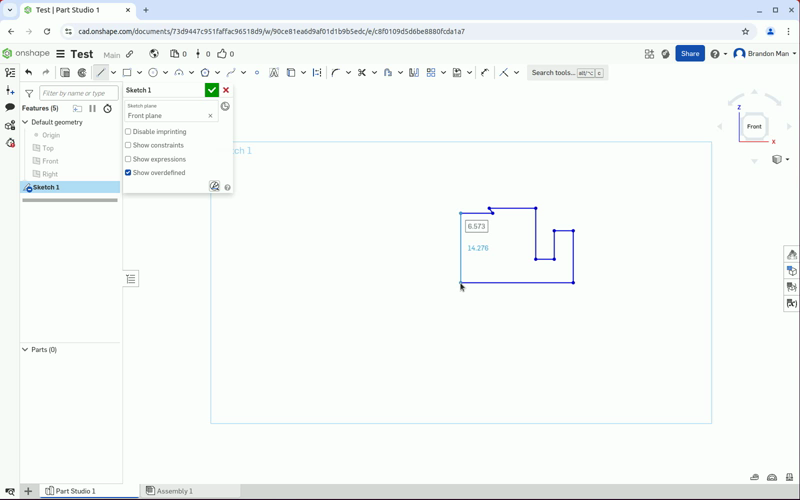
mouse_move(483, 268)
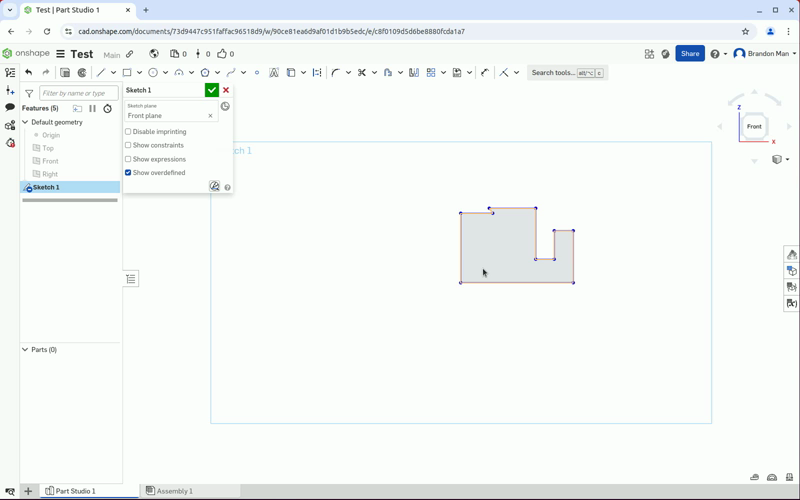
click(483, 268)
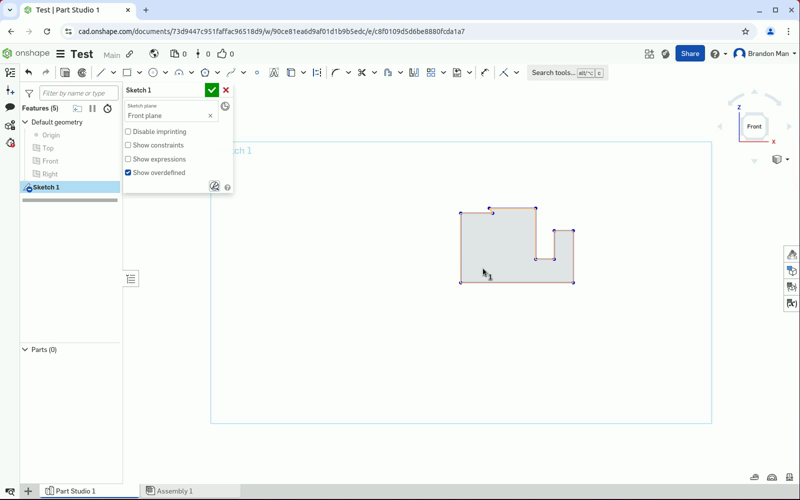
mouse_move(73, 352)
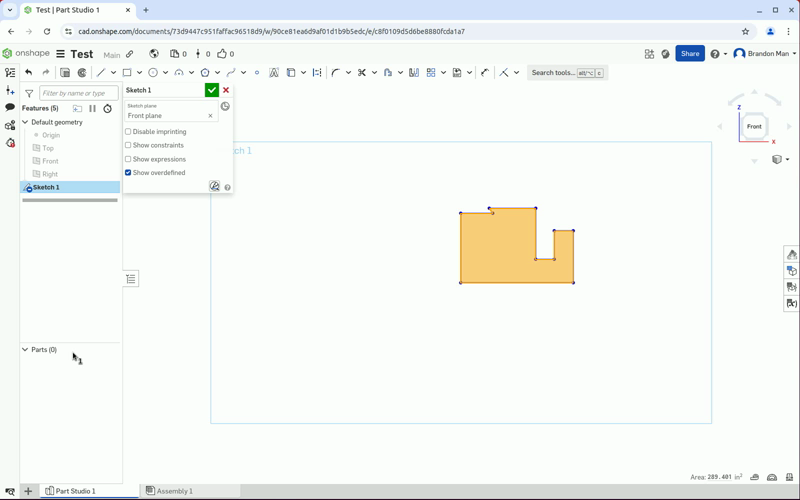
key(shift+y)
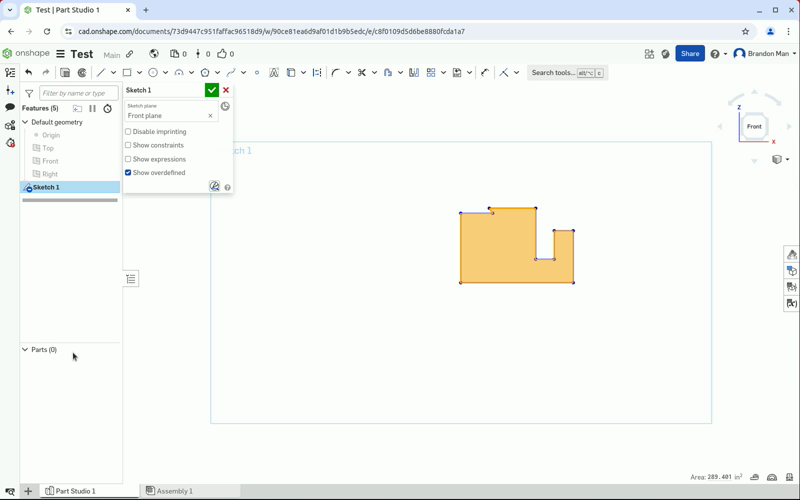
key(shift+e)
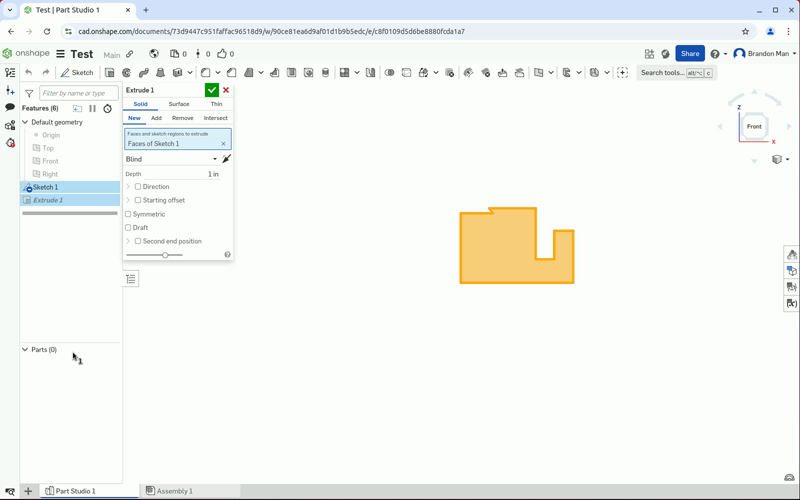
mouse_move(143, 106)
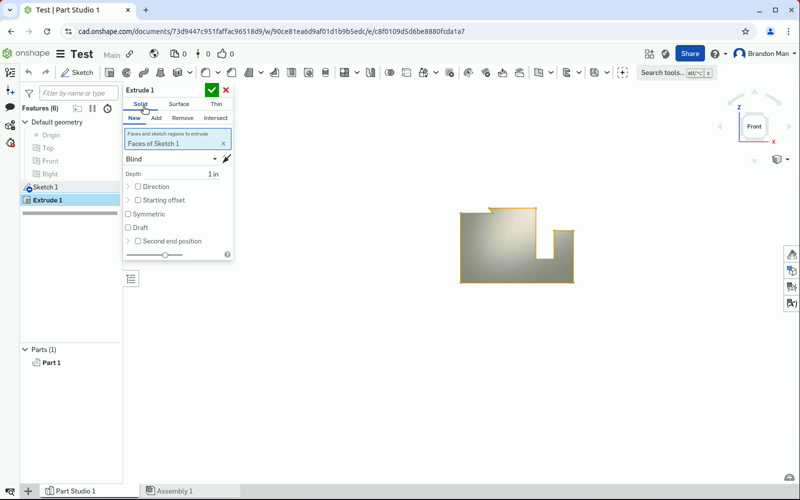
click(143, 106)
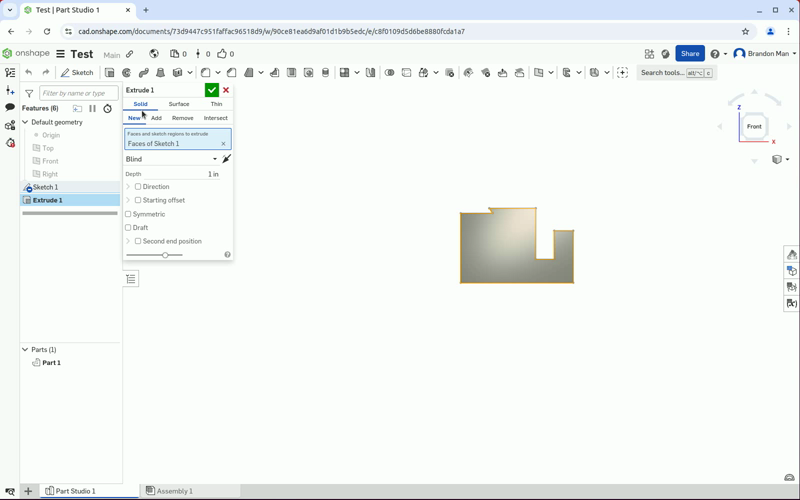
mouse_move(137, 120)
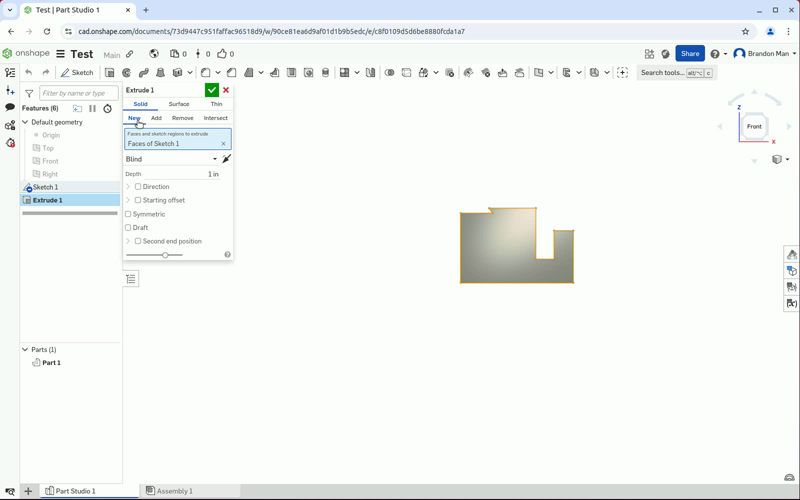
click(137, 120)
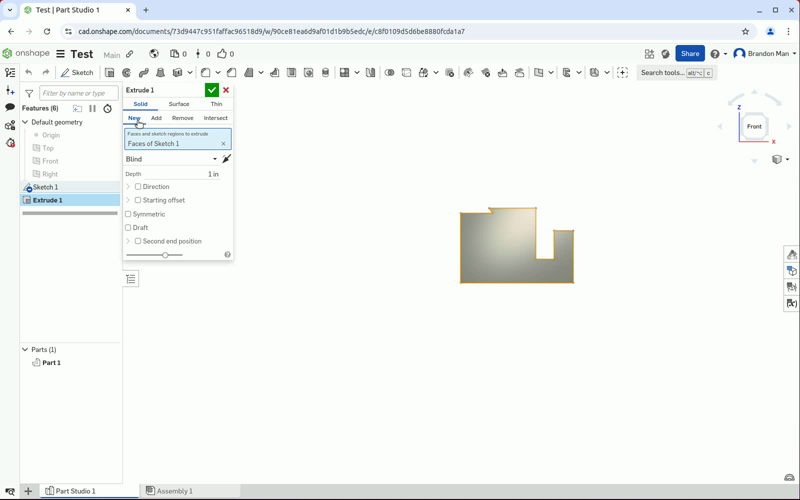
key(tab, 4)
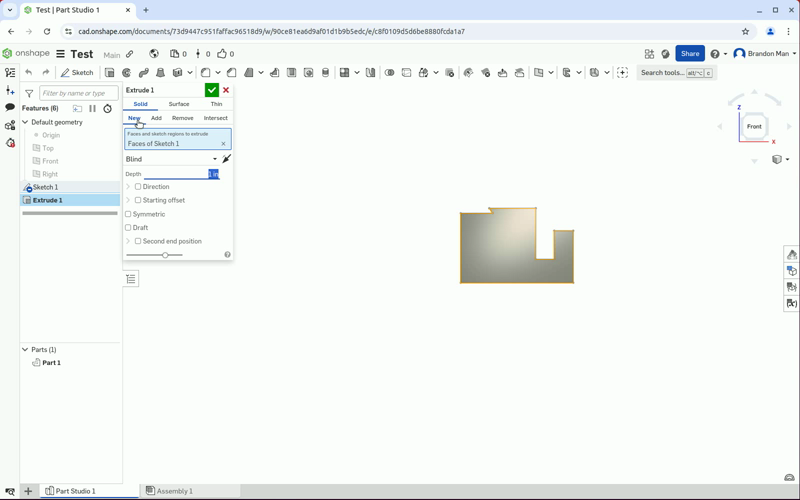
text(15.406)
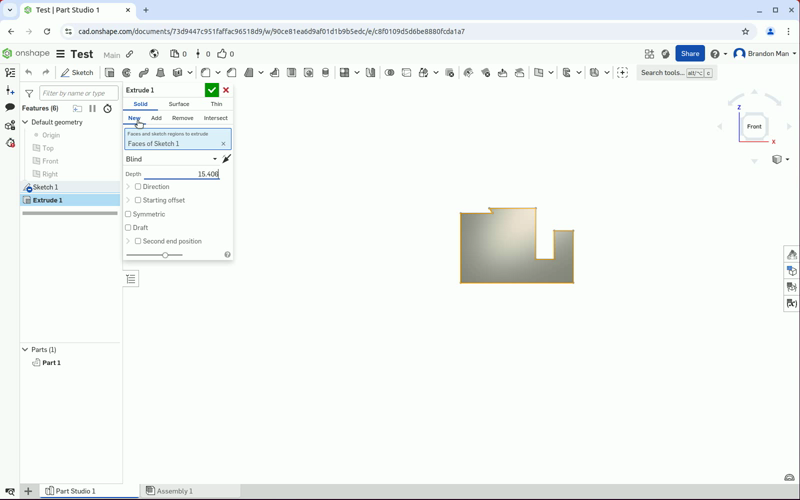
key(tab, 3)
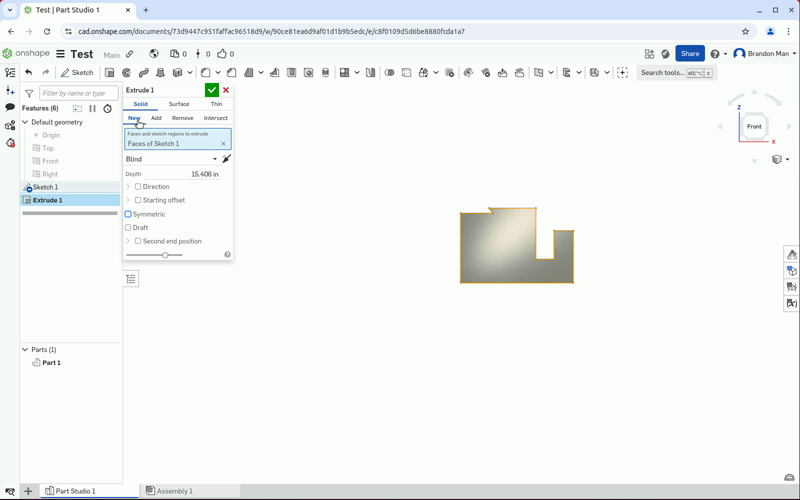
key(space)
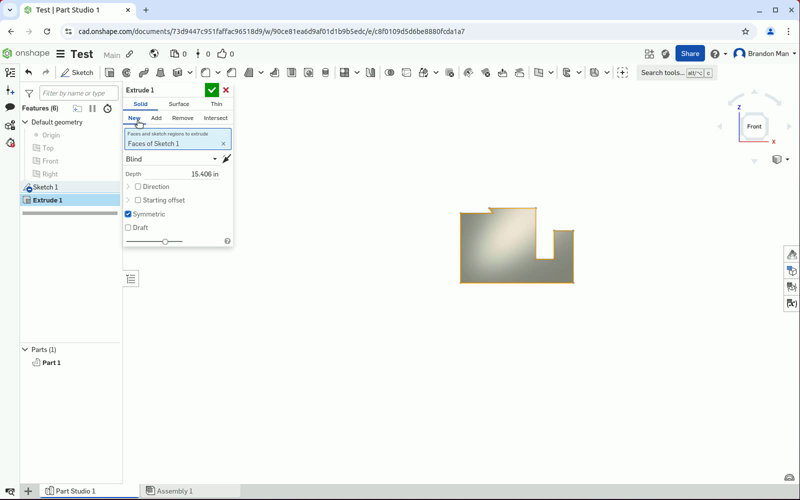
key(enter)
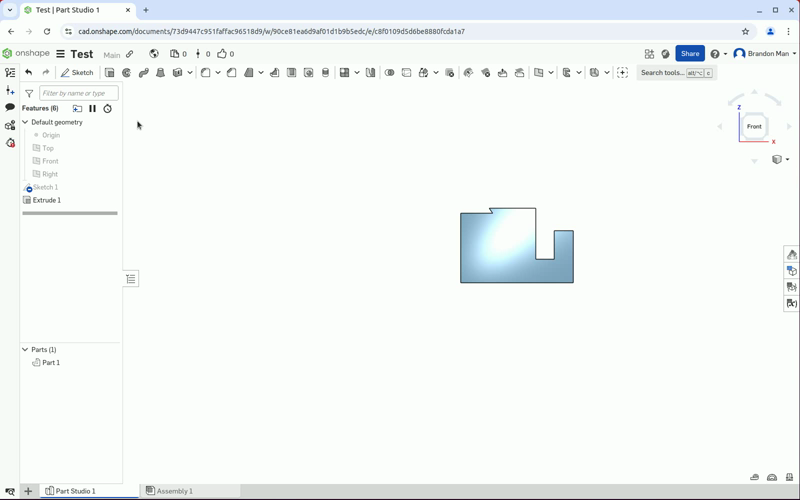
key(shift+h)
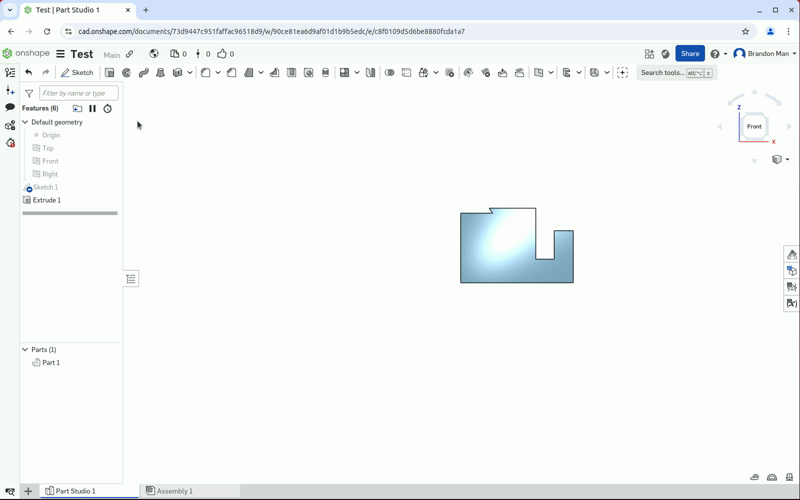
key(shift+h)
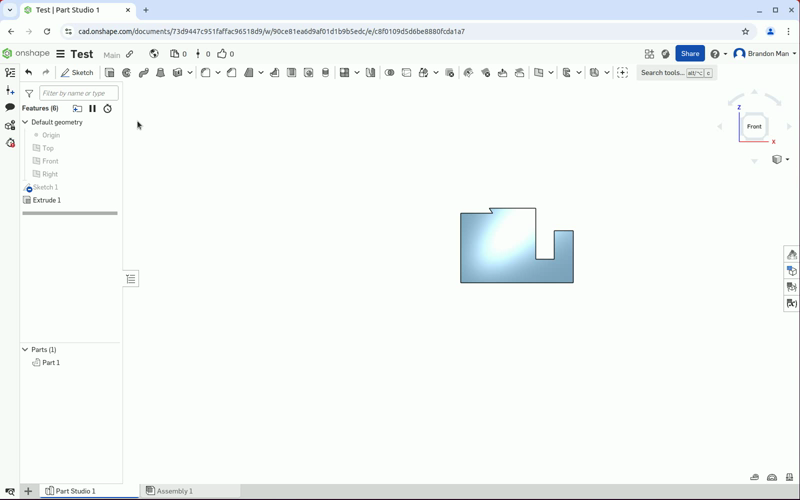
mouse_move(73, 189)
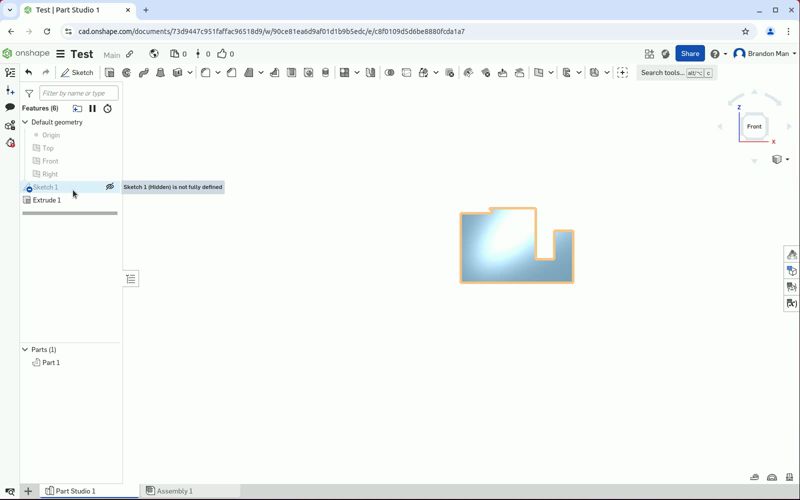
click(73, 189)
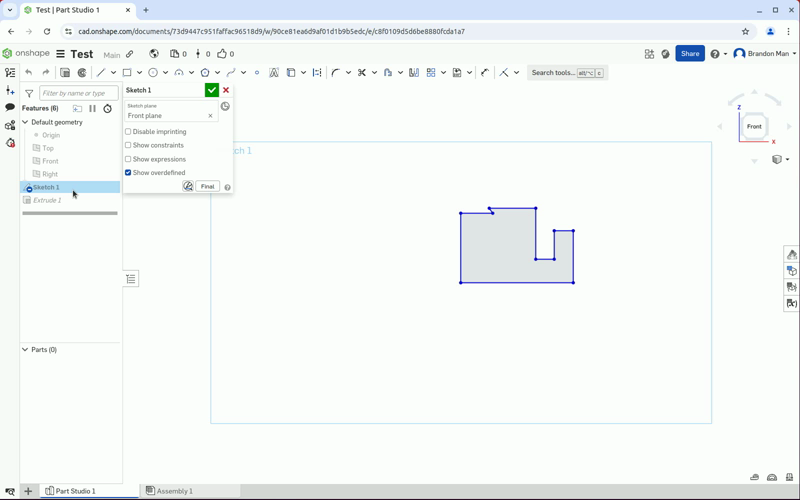
mouse_move(229, 92)
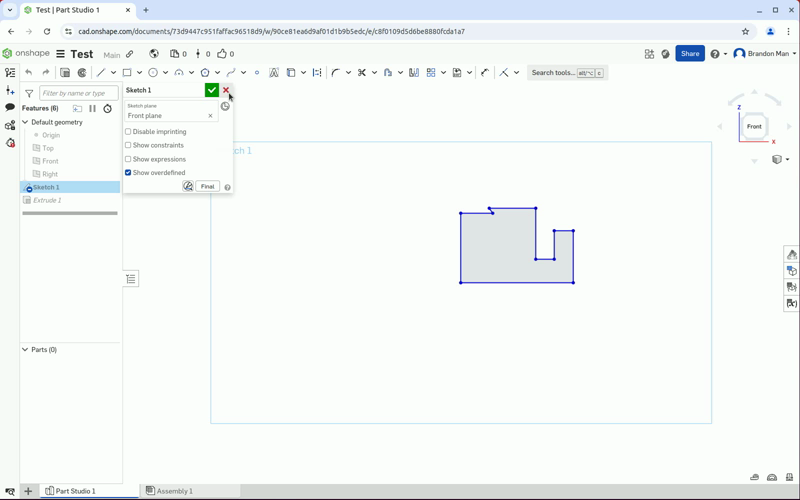
click(229, 92)
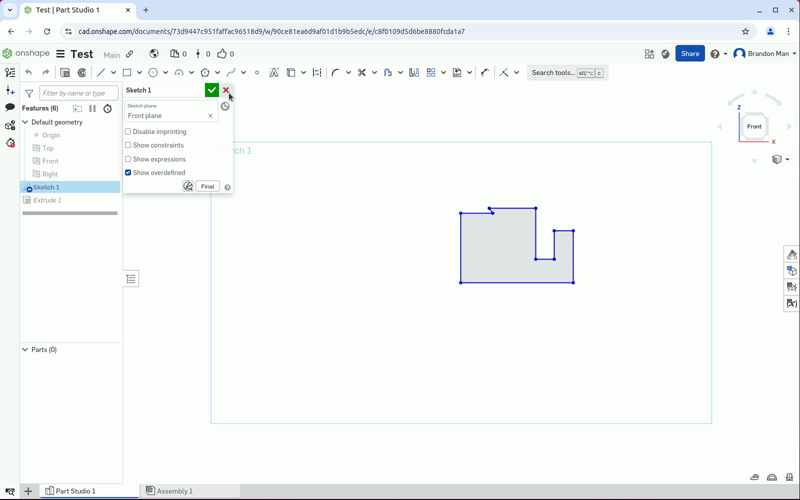
key(shift+s)
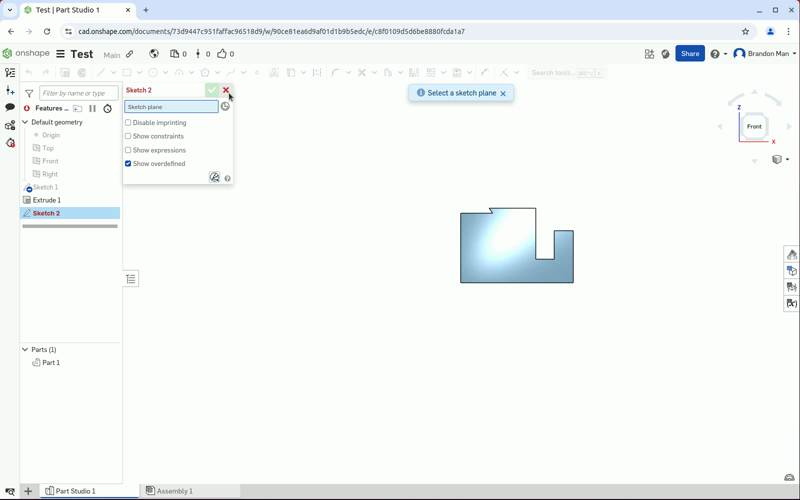
mouse_move(73, 163)
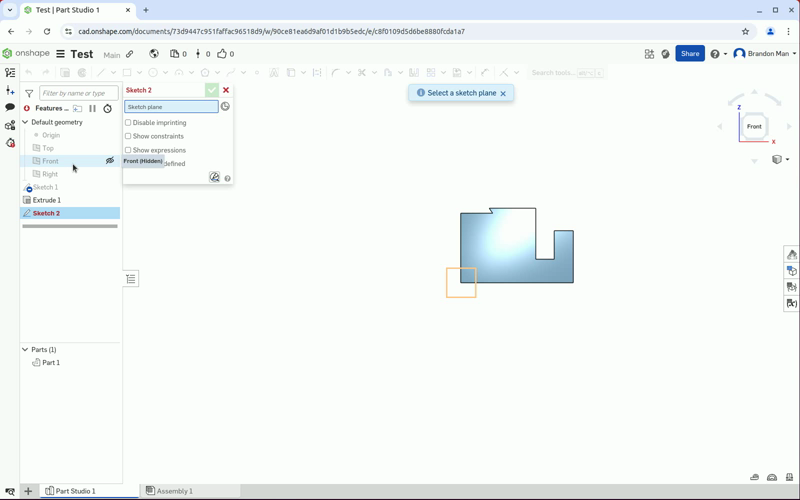
click(73, 163)
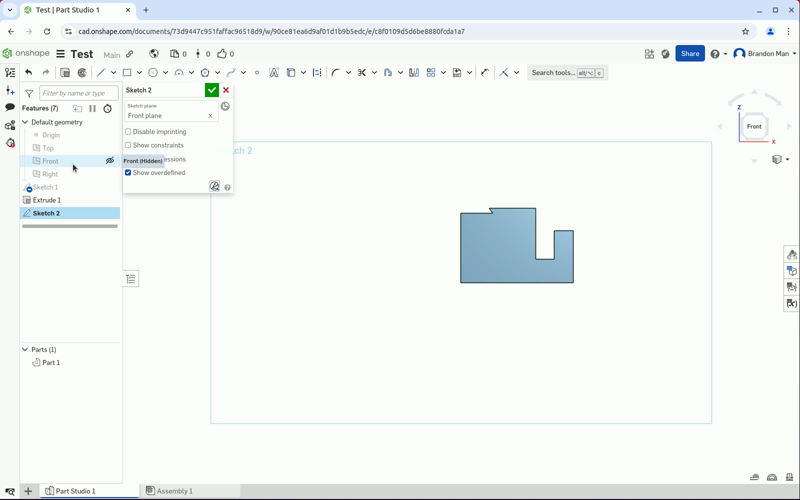
mouse_move(73, 352)
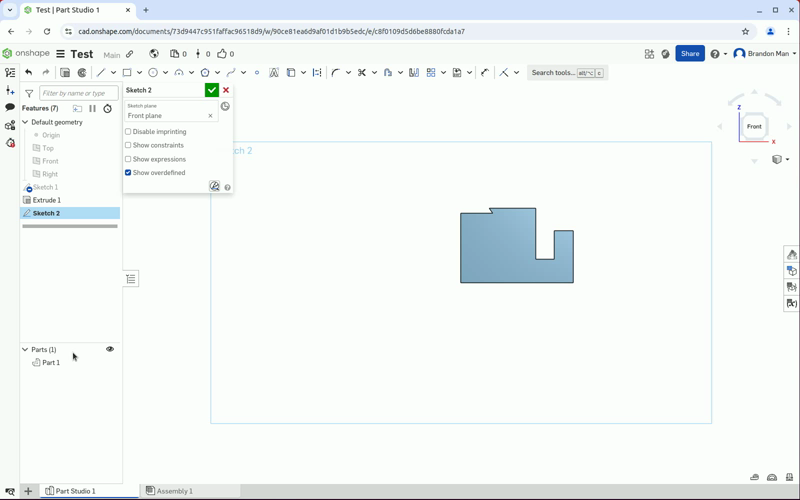
key(y)
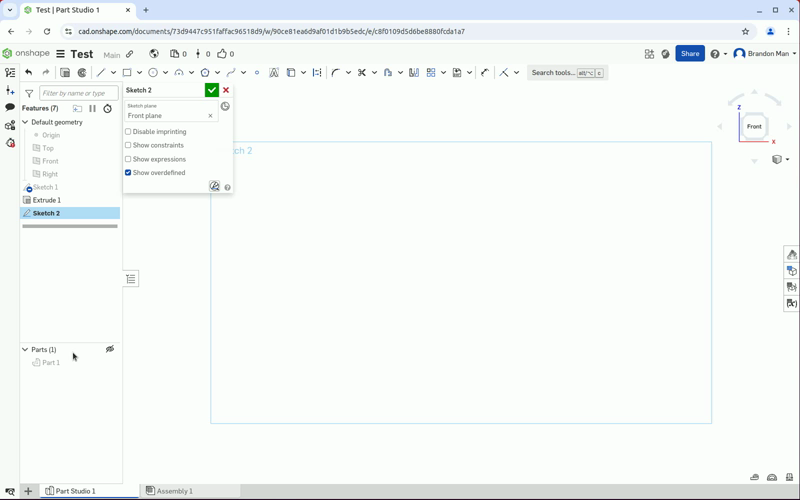
key(l)
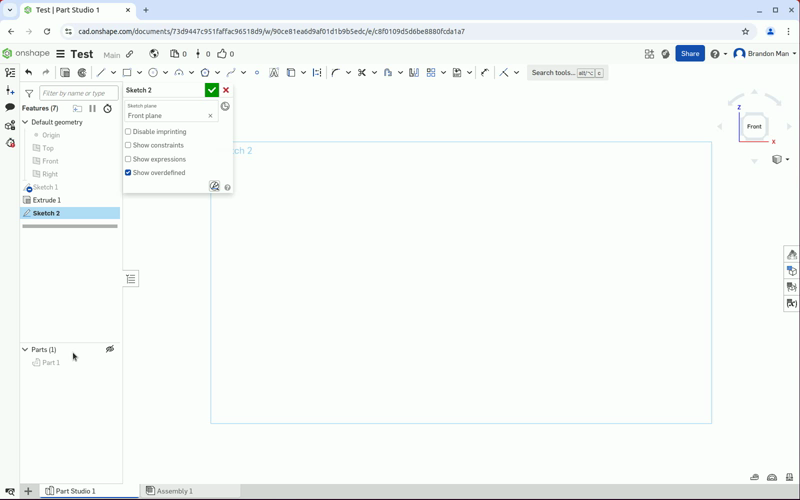
key_down(shift)
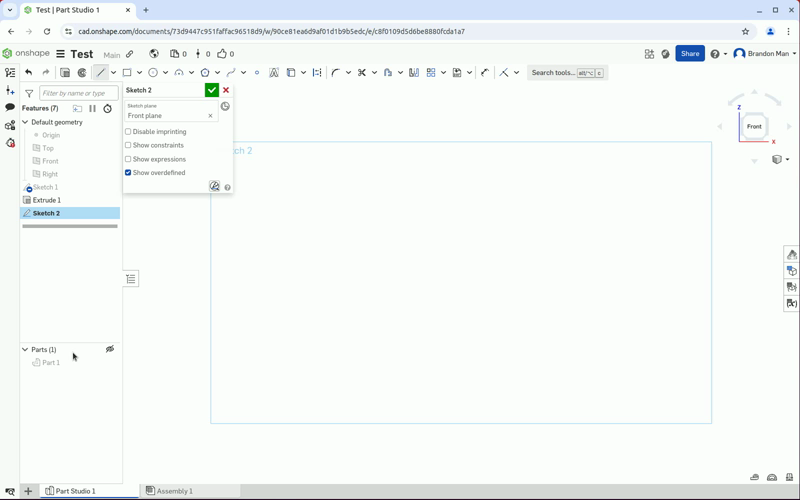
mouse_move(460, 212)
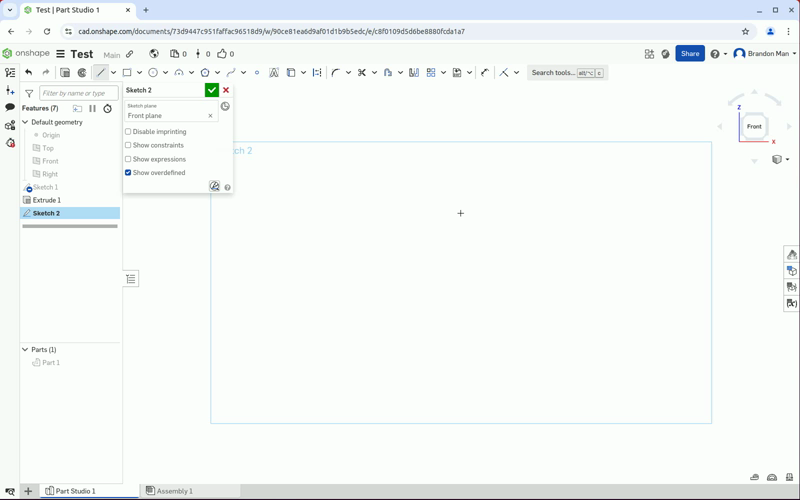
click(460, 212)
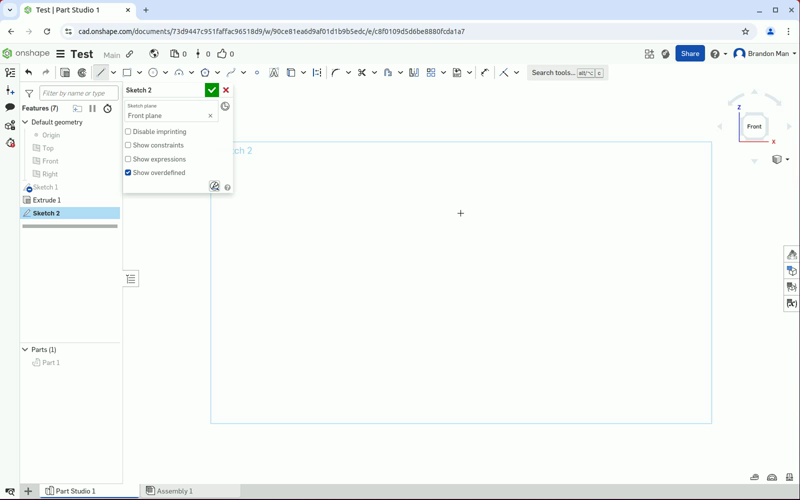
key_up(shift)
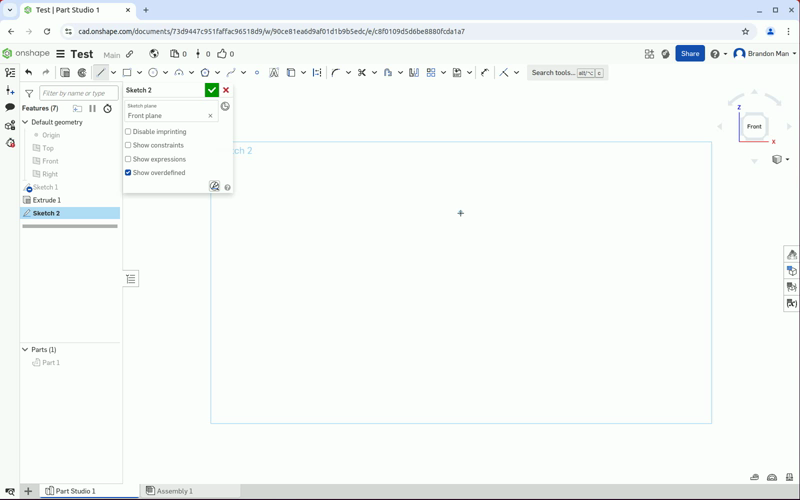
key_down(shift)
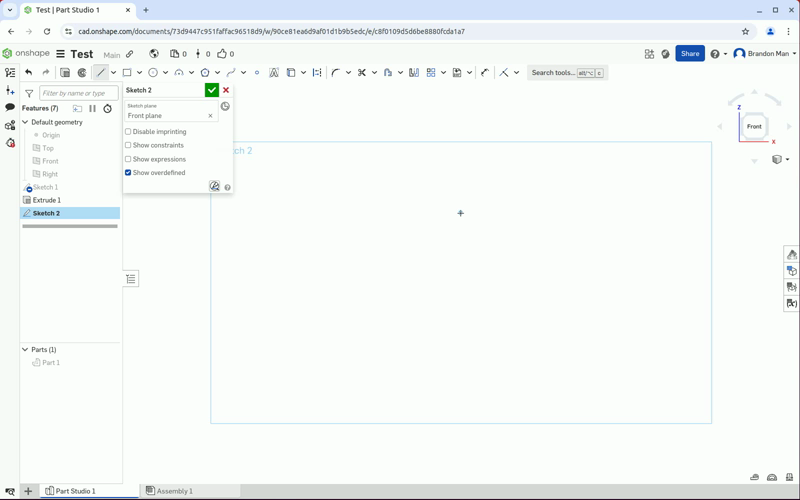
mouse_move(490, 212)
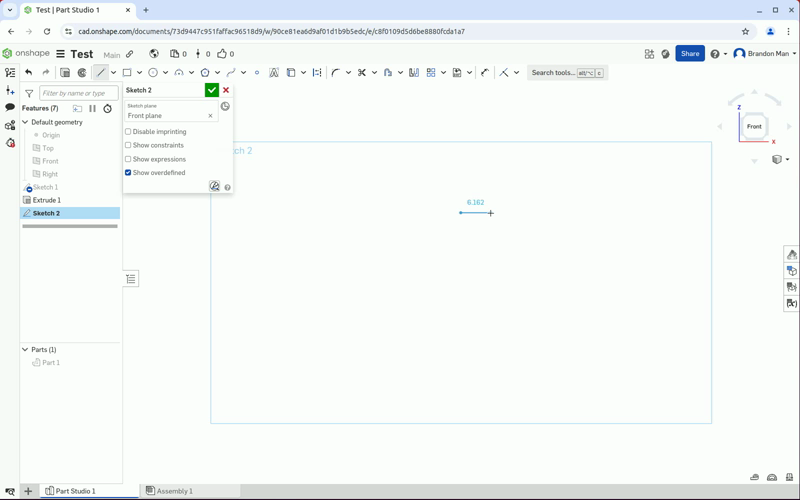
mouse_move(492, 212)
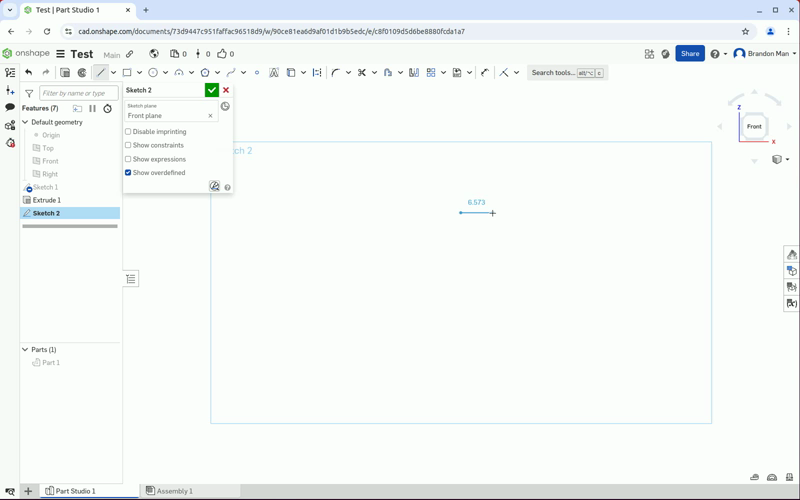
click(492, 212)
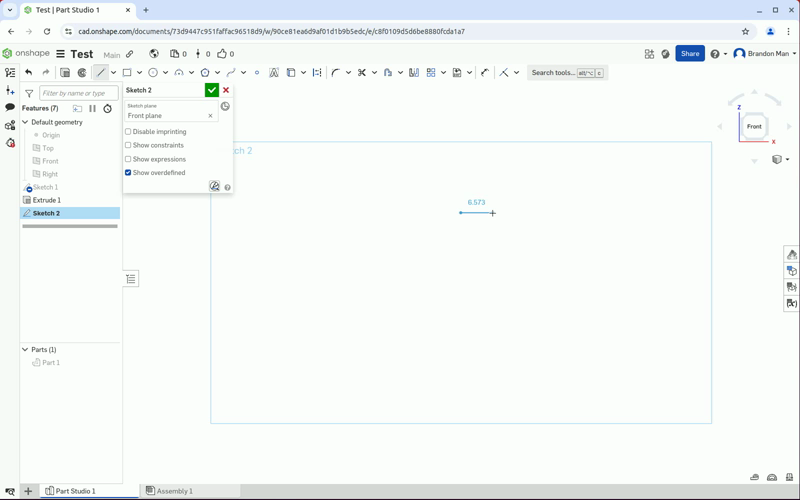
key_up(shift)
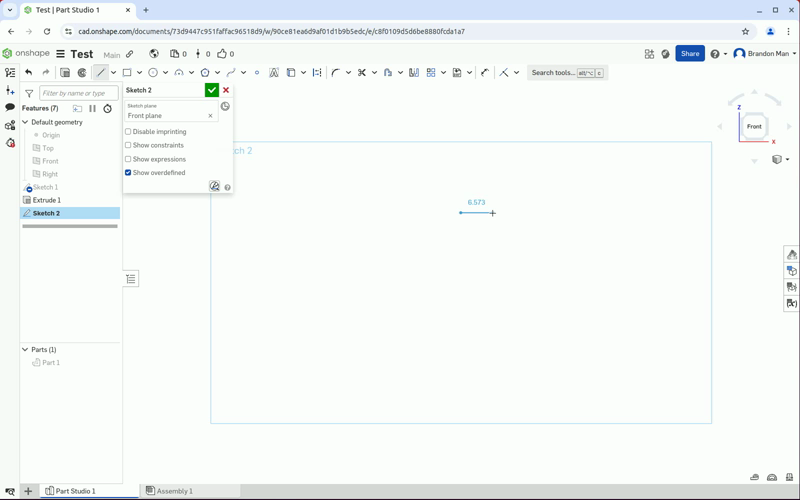
key_down(shift)
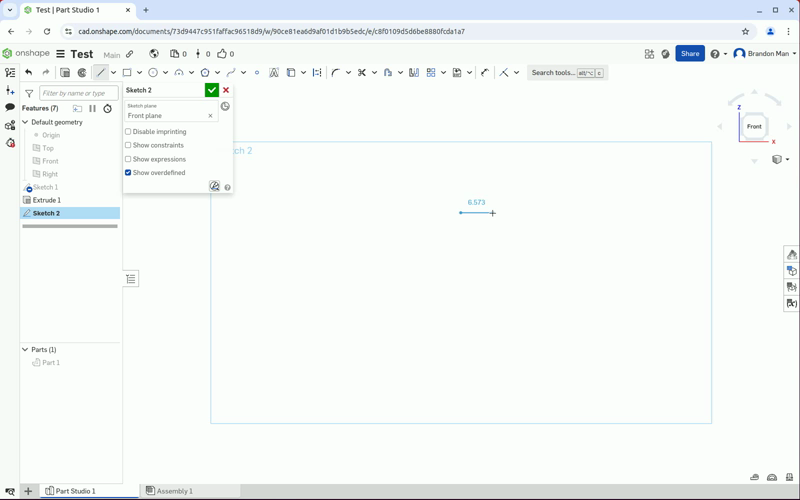
mouse_move(522, 212)
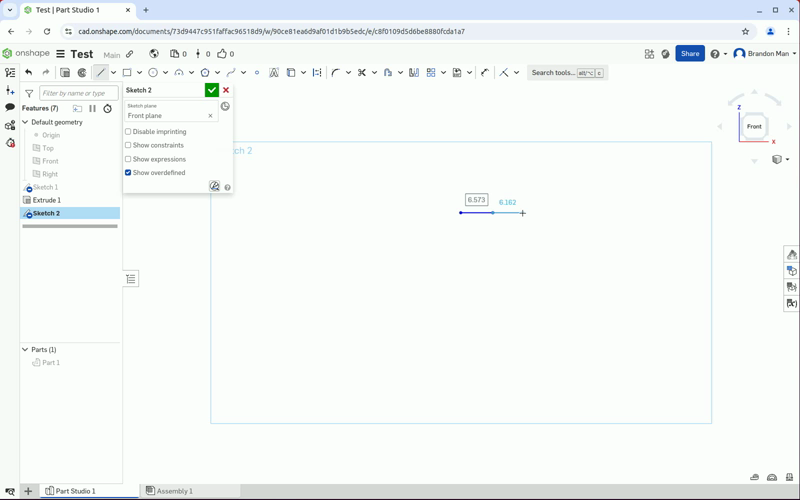
mouse_move(489, 207)
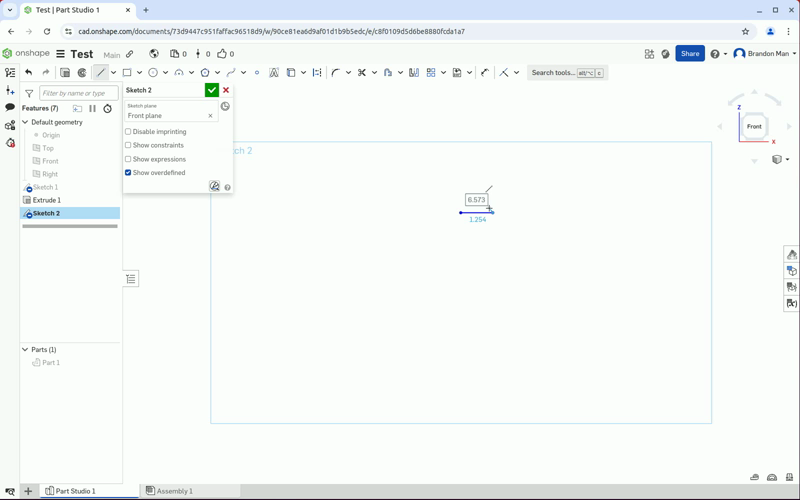
scroll(6)
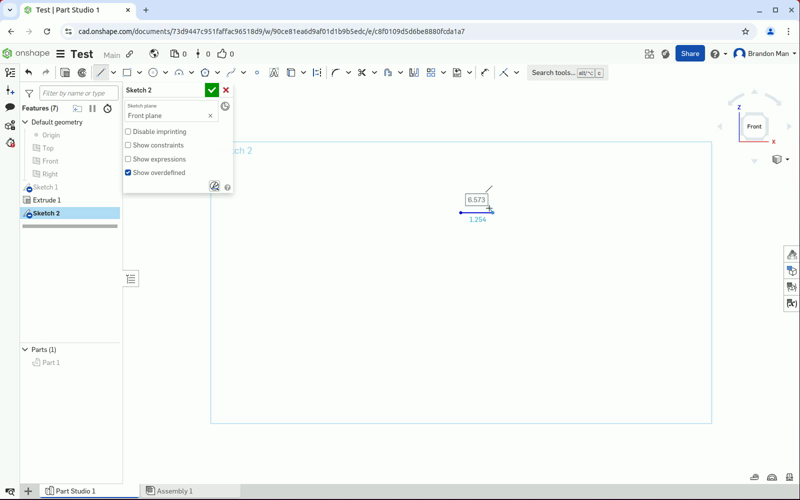
scroll(6)
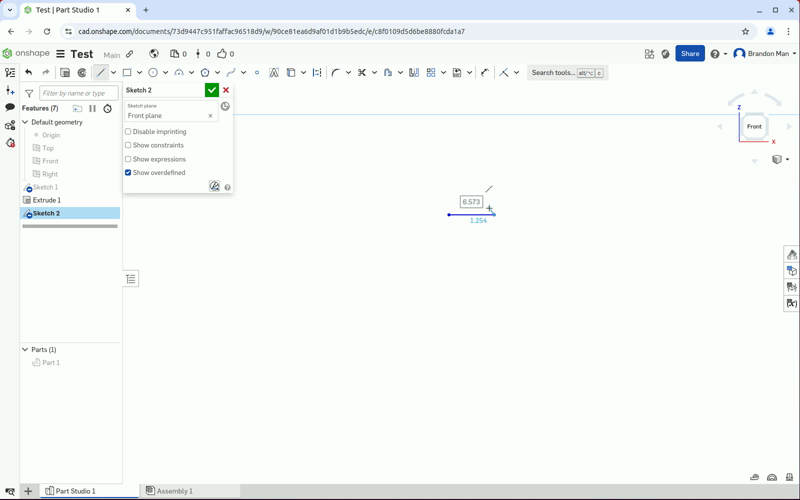
scroll(6)
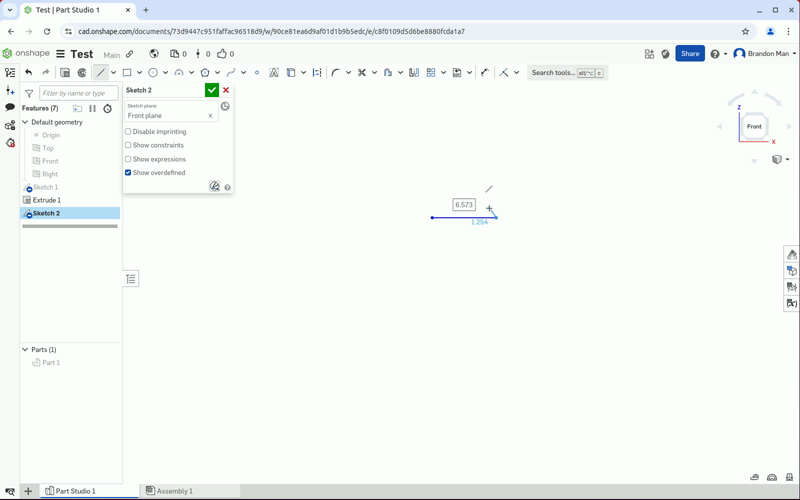
scroll(6)
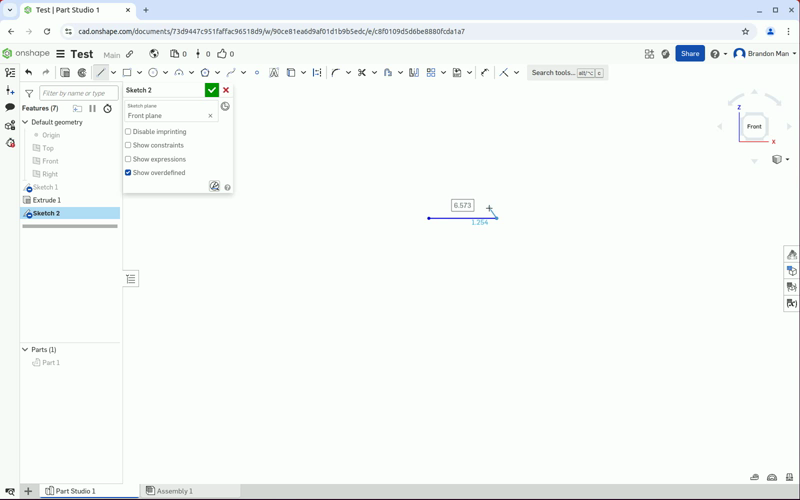
scroll(6)
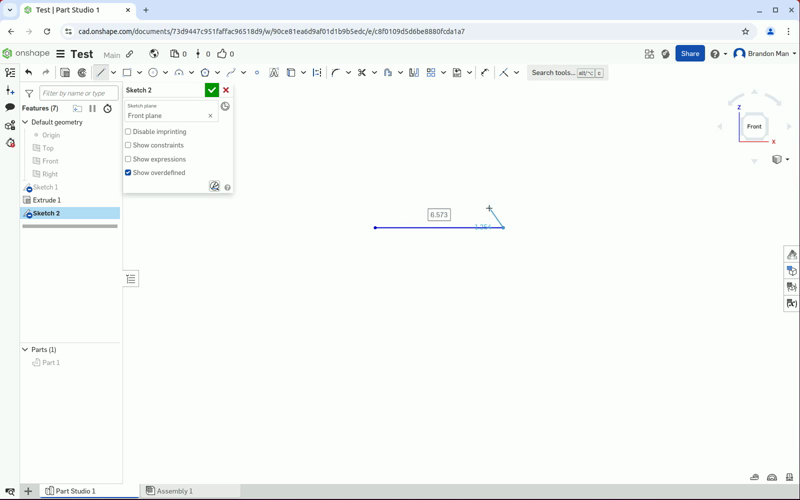
scroll(6)
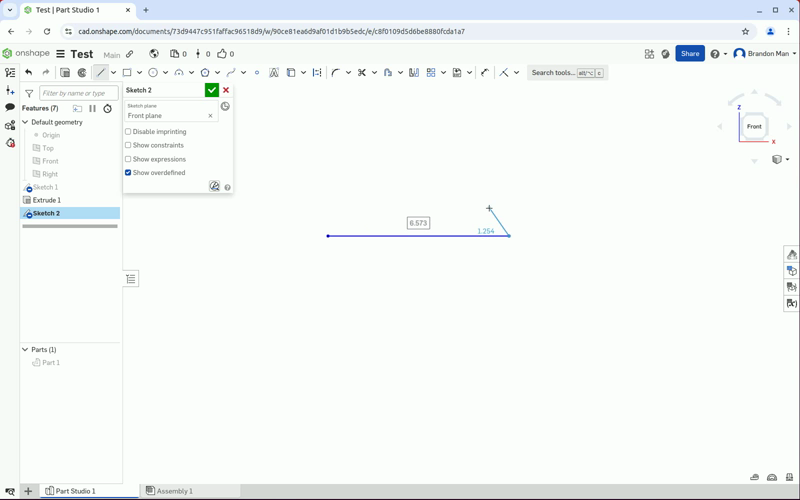
scroll(6)
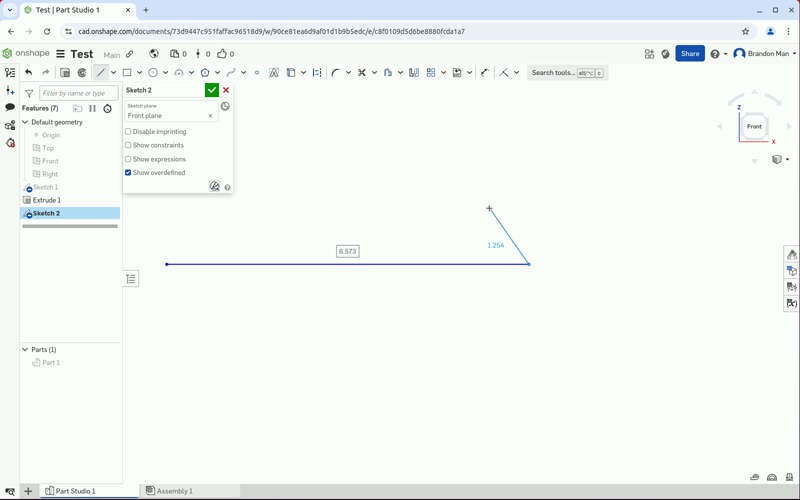
click(489, 207)
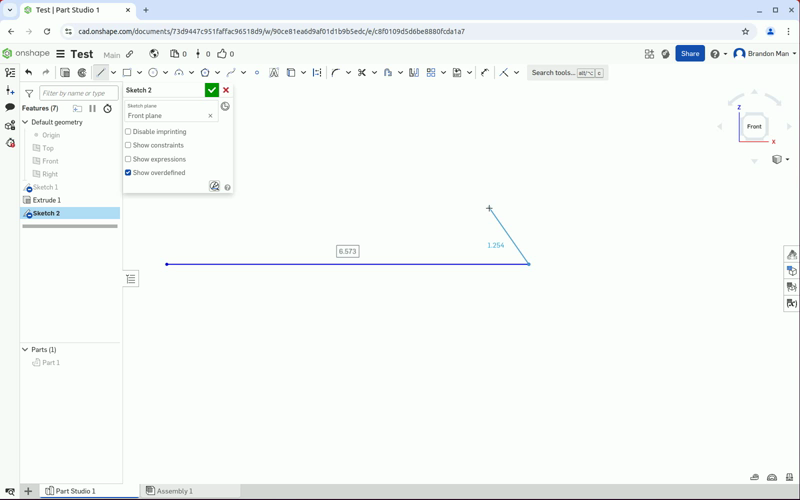
scroll(-6)
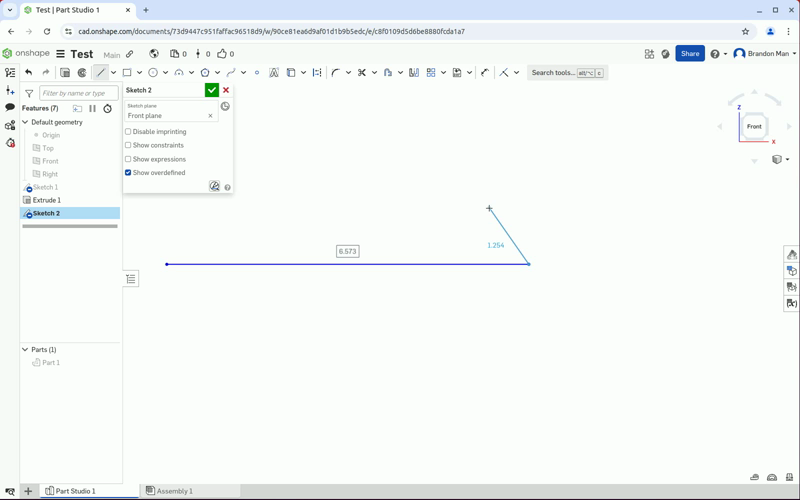
scroll(-6)
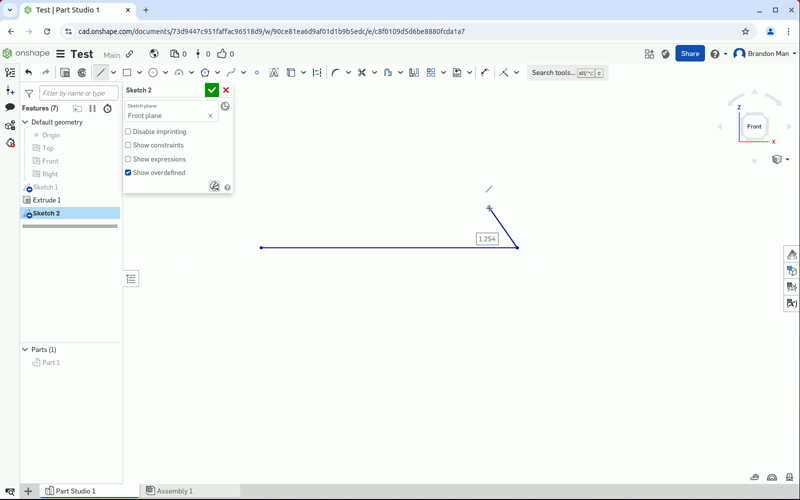
scroll(-6)
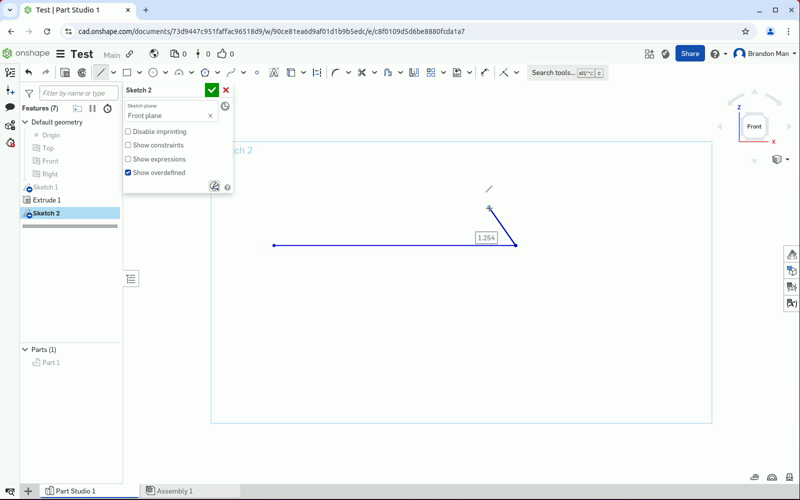
scroll(-6)
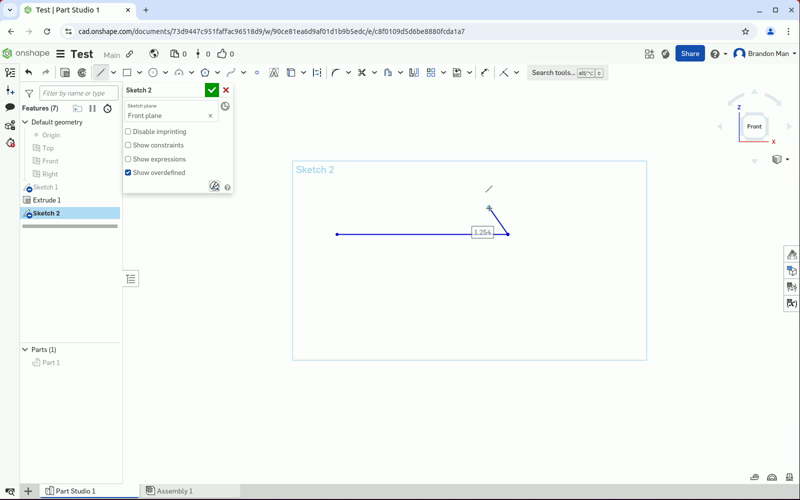
scroll(-6)
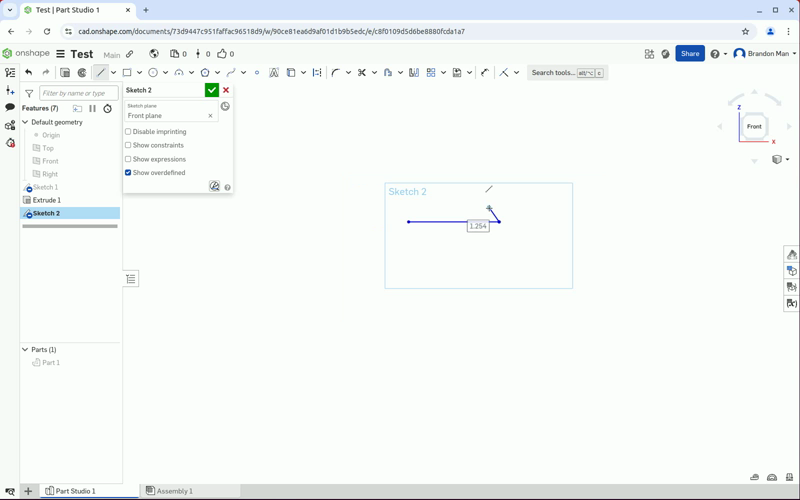
scroll(-6)
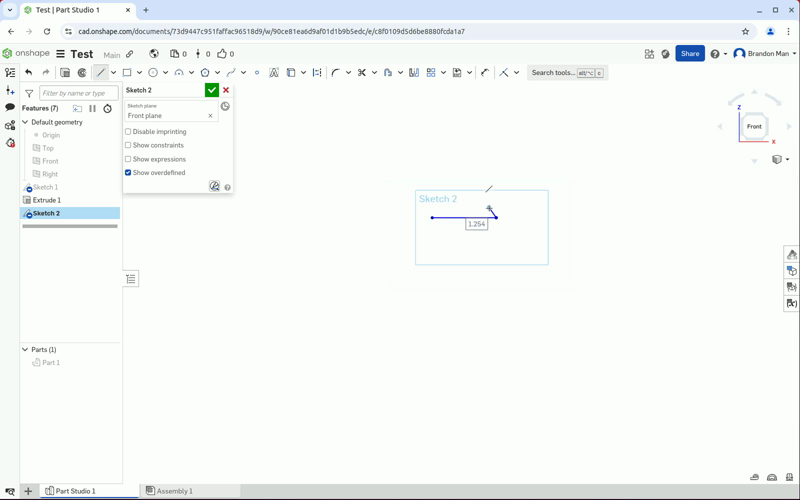
scroll(-6)
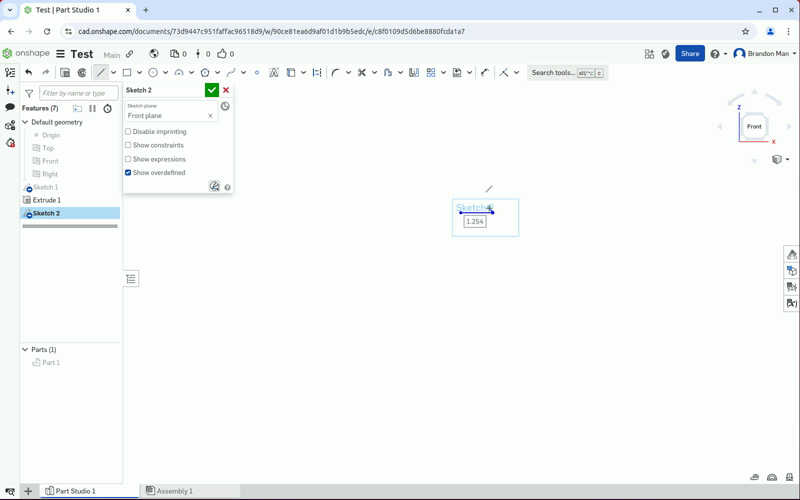
key_up(shift)
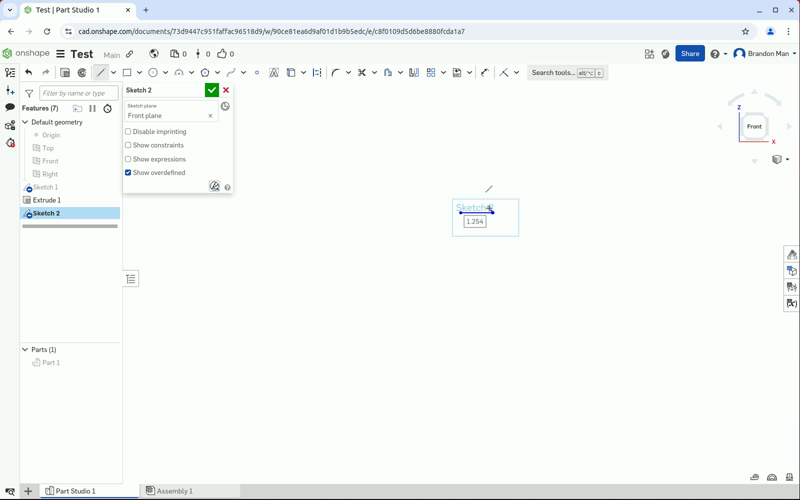
key_down(shift)
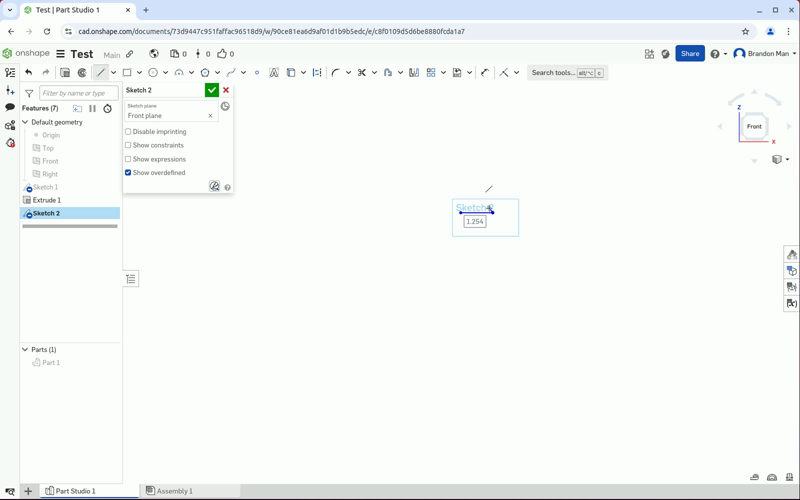
mouse_move(519, 207)
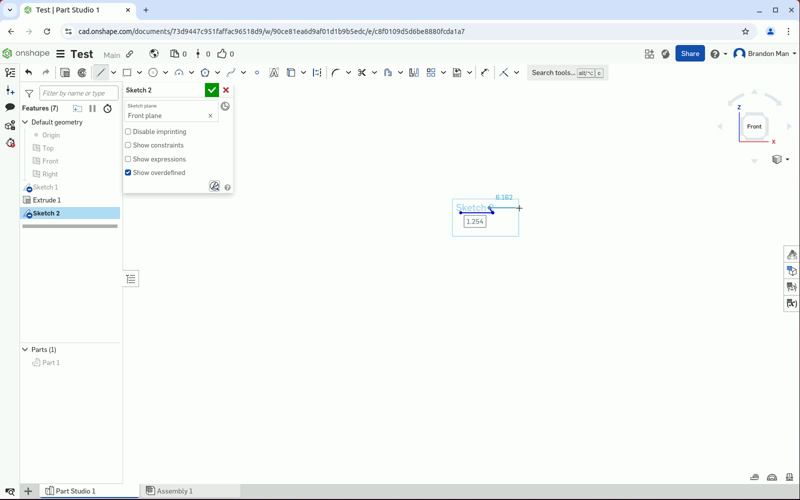
mouse_move(460, 169)
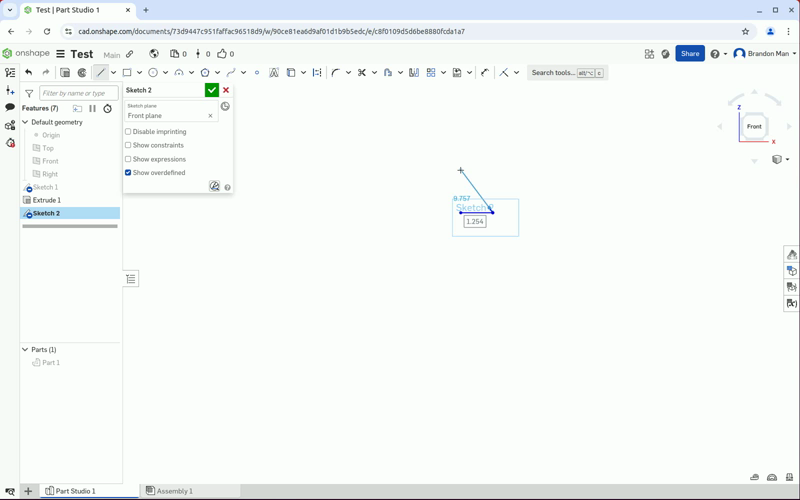
click(460, 169)
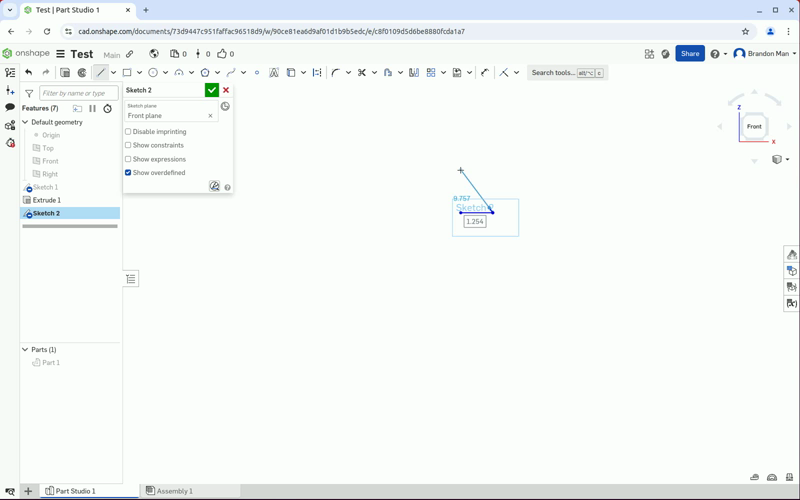
key_up(shift)
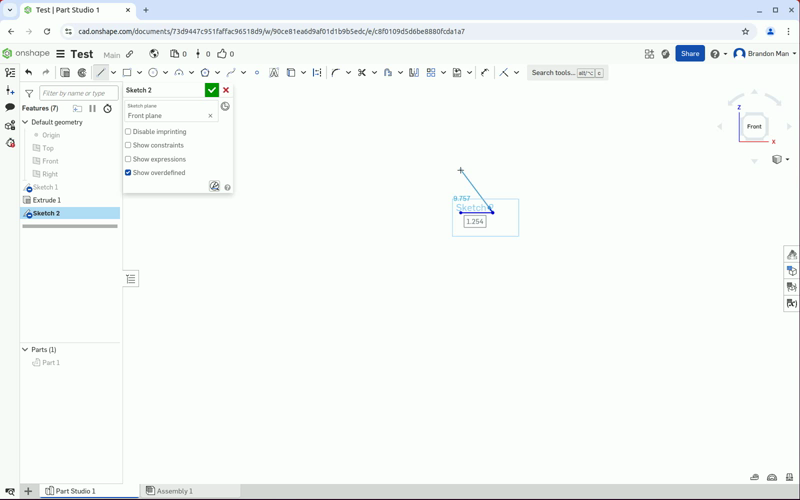
mouse_move(490, 169)
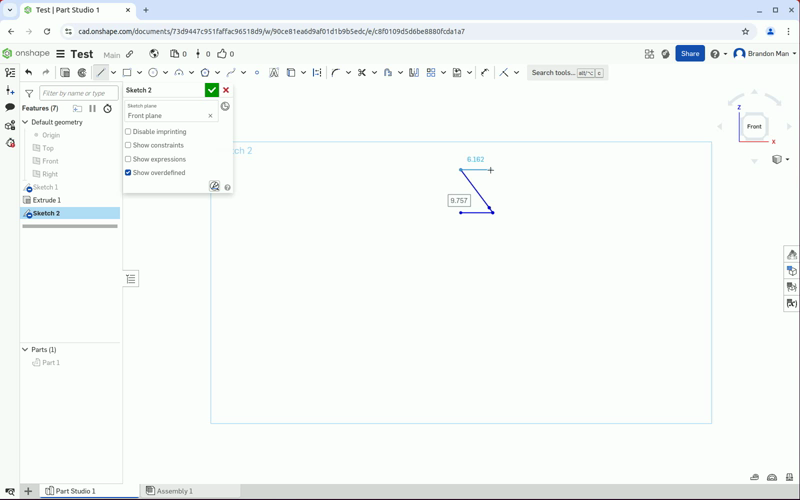
key_down(shift)
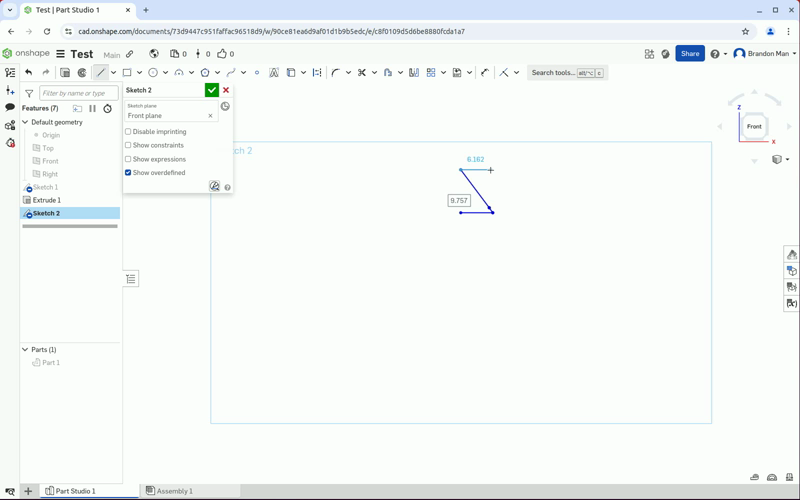
mouse_move(460, 212)
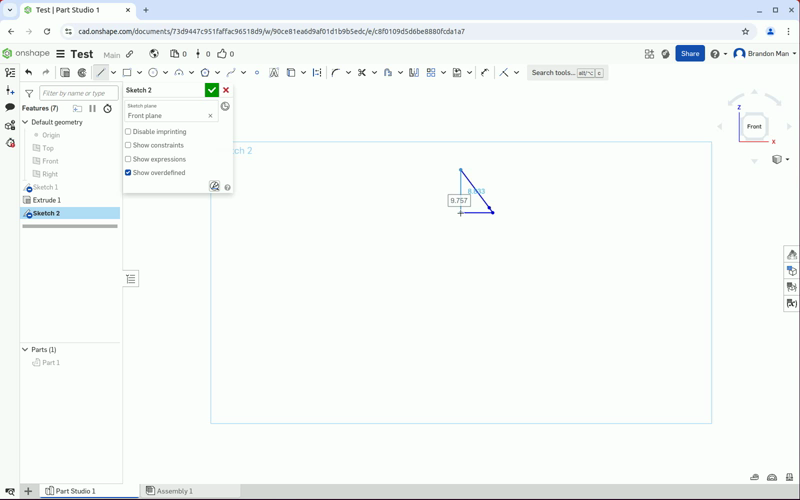
key_up(shift)
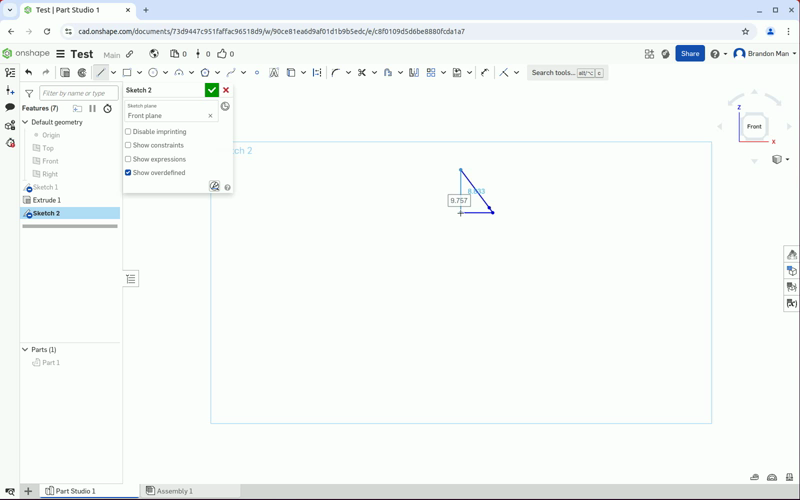
click(460, 212)
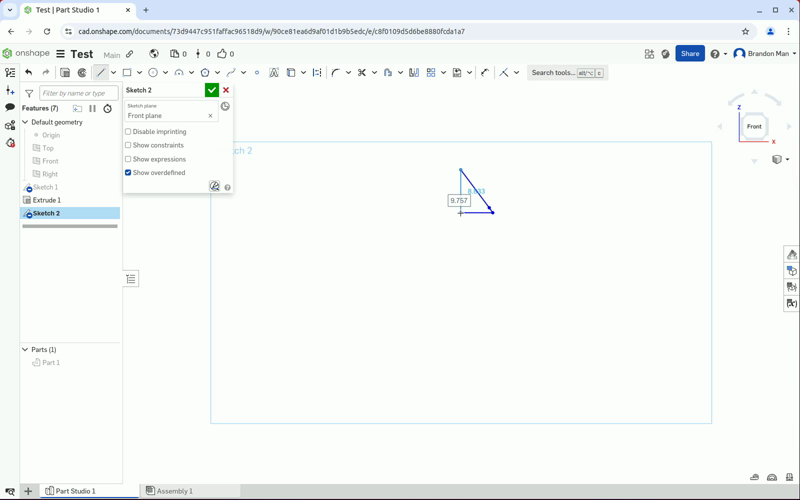
key(esc)
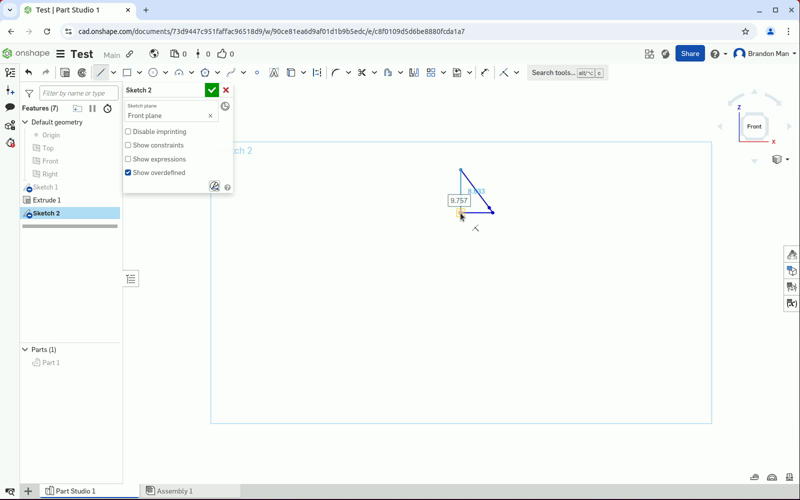
mouse_move(474, 194)
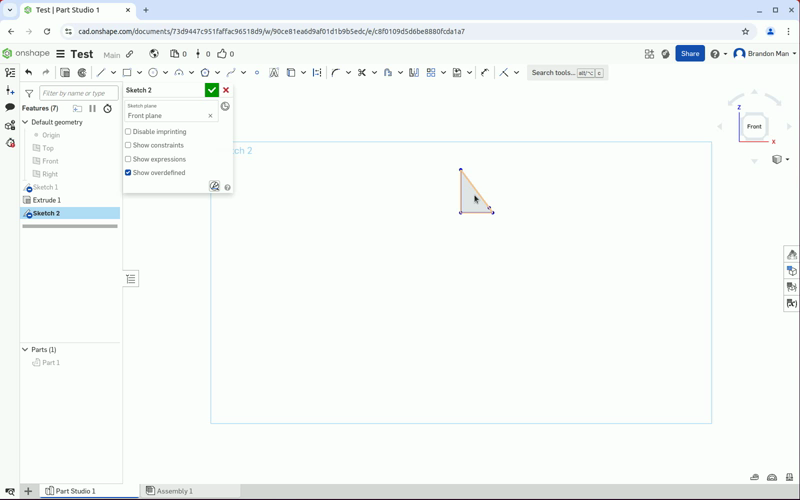
scroll(6)
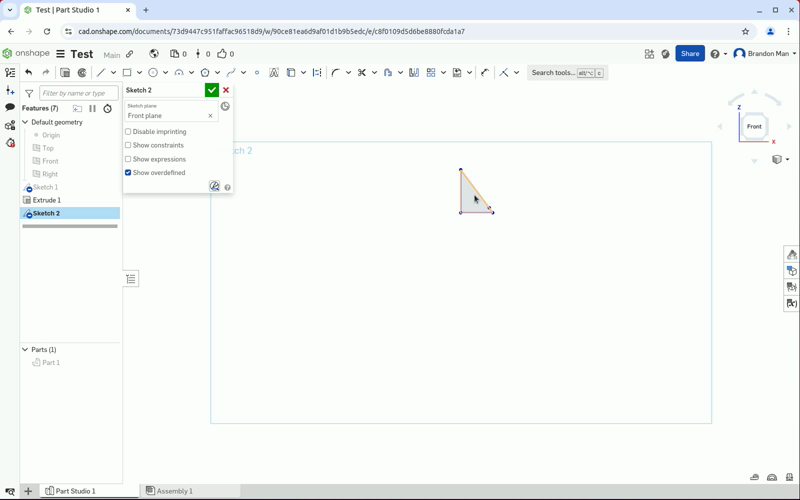
scroll(6)
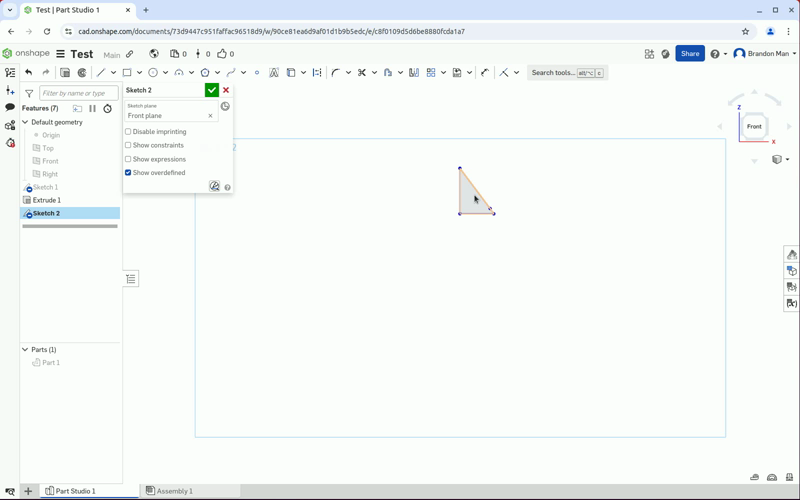
scroll(6)
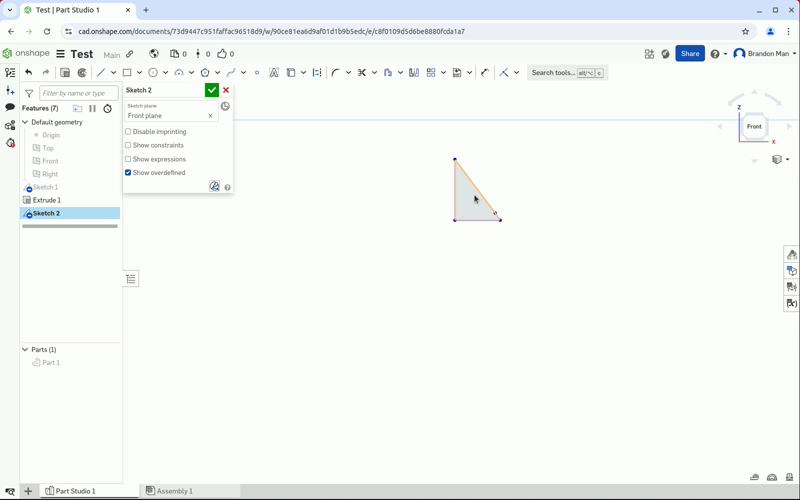
scroll(6)
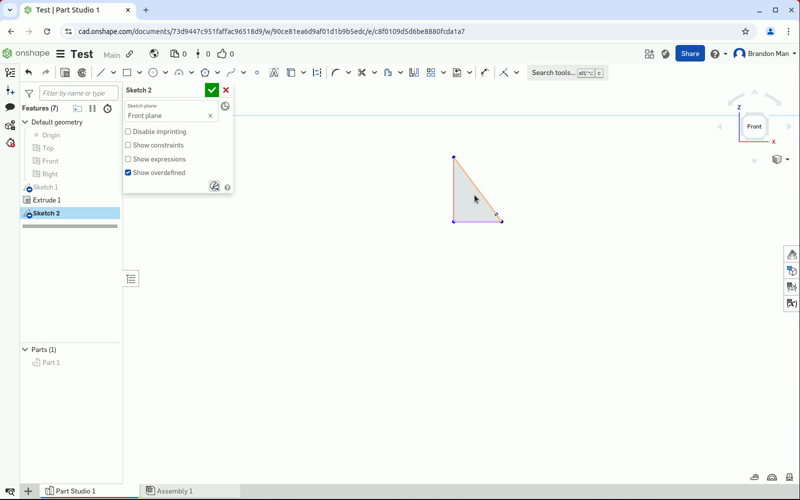
scroll(6)
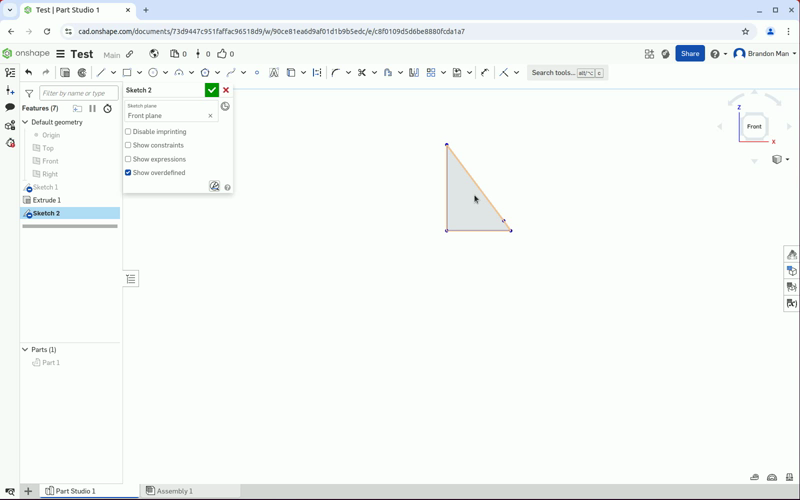
scroll(6)
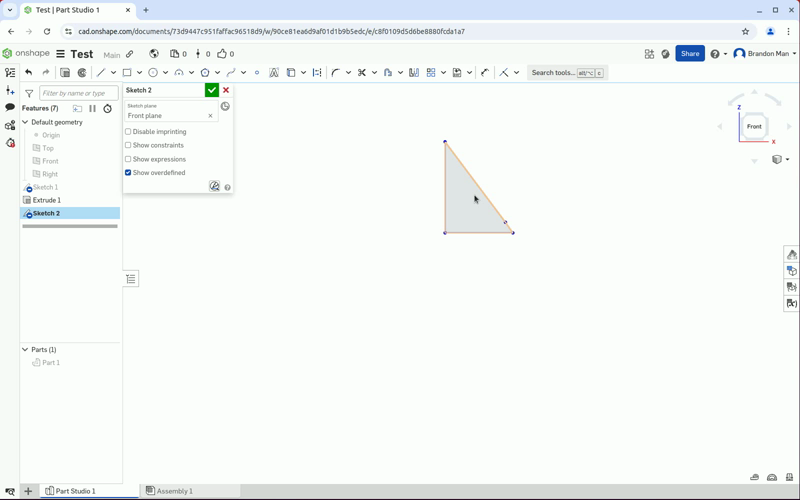
scroll(6)
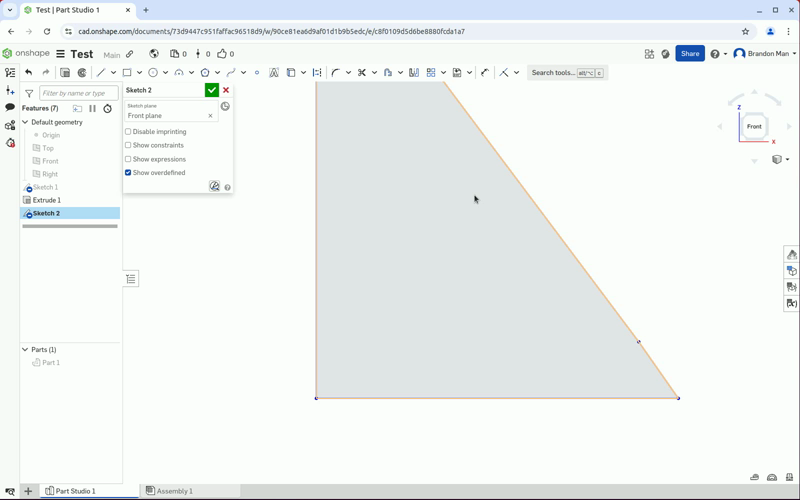
click(474, 194)
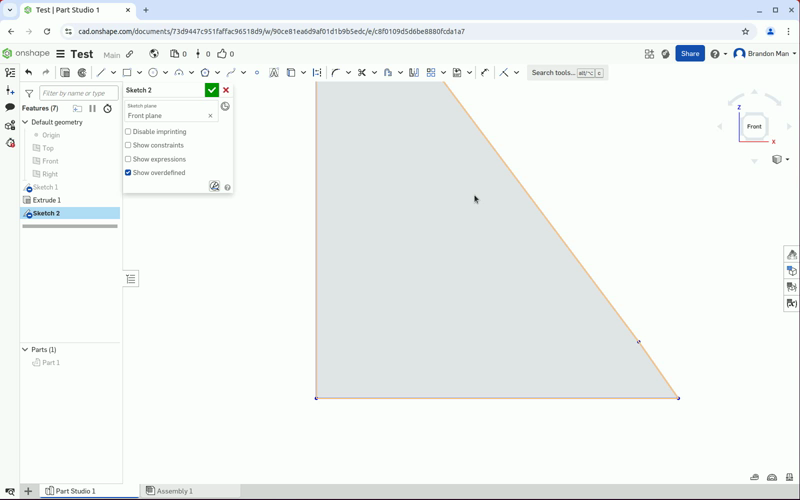
scroll(-6)
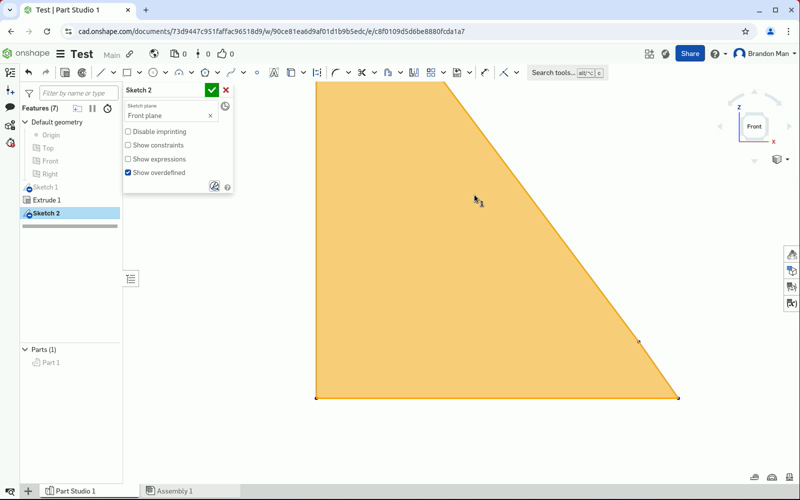
scroll(-6)
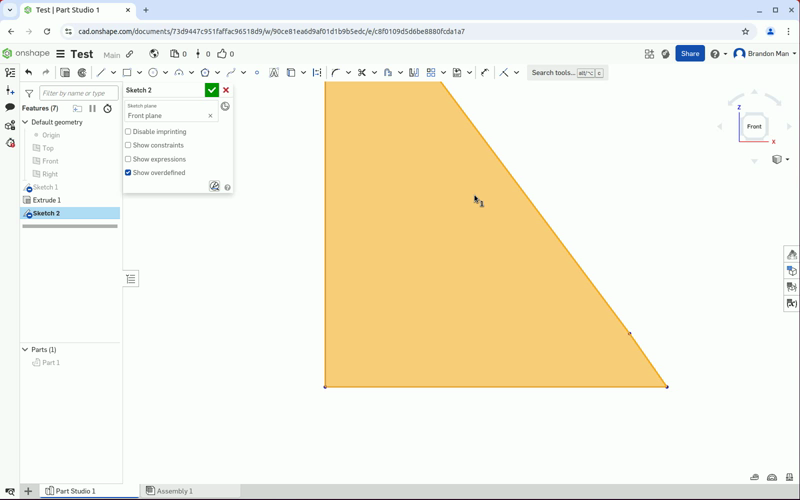
scroll(-6)
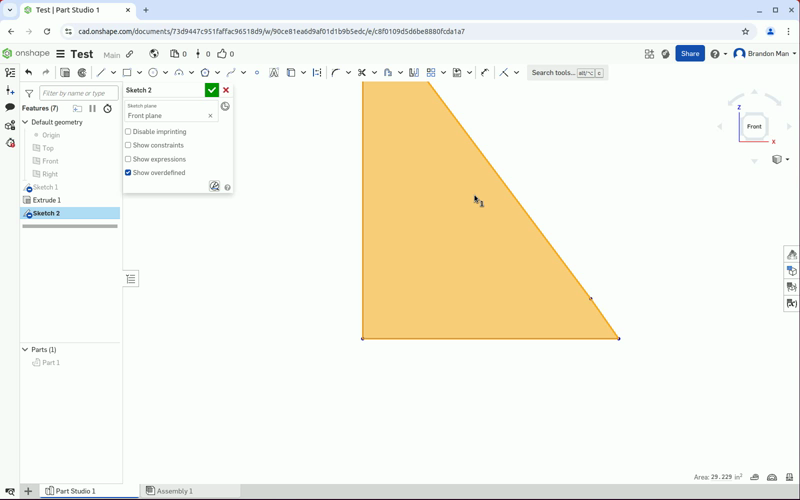
scroll(-6)
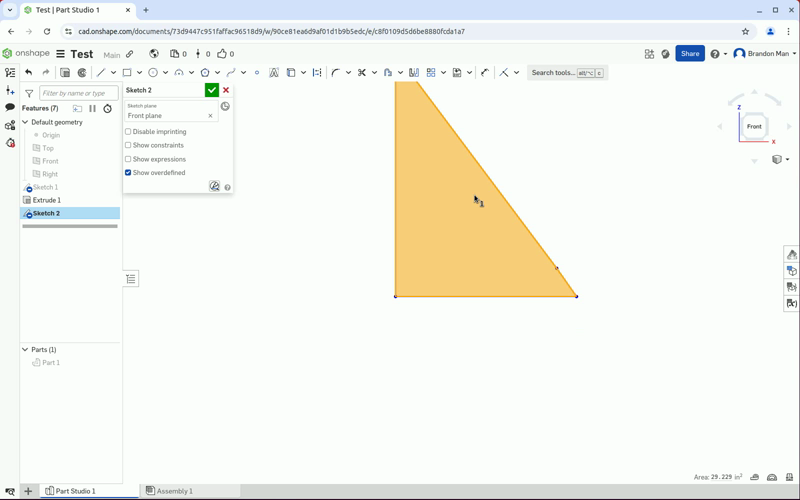
scroll(-6)
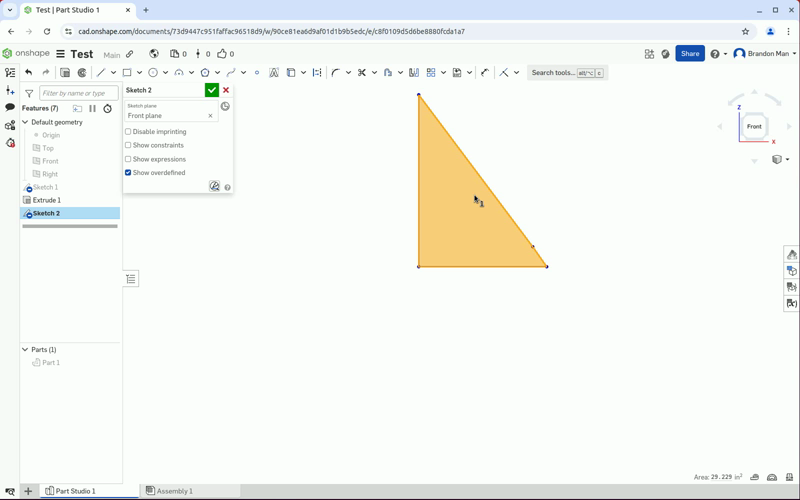
scroll(-6)
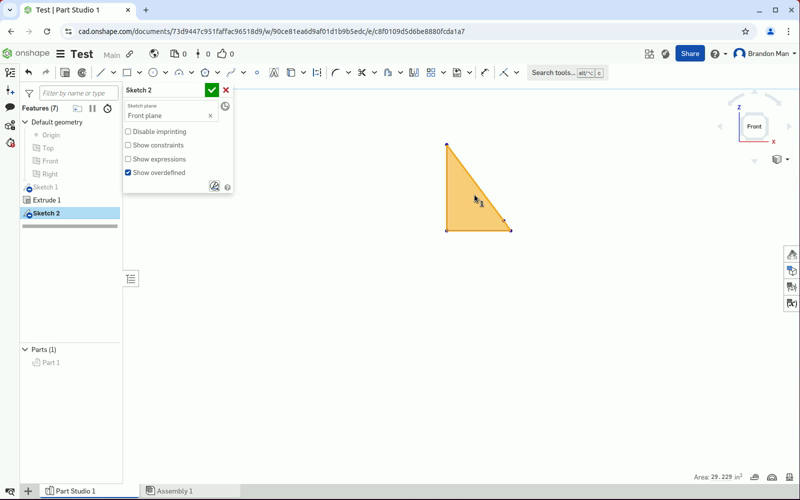
scroll(-6)
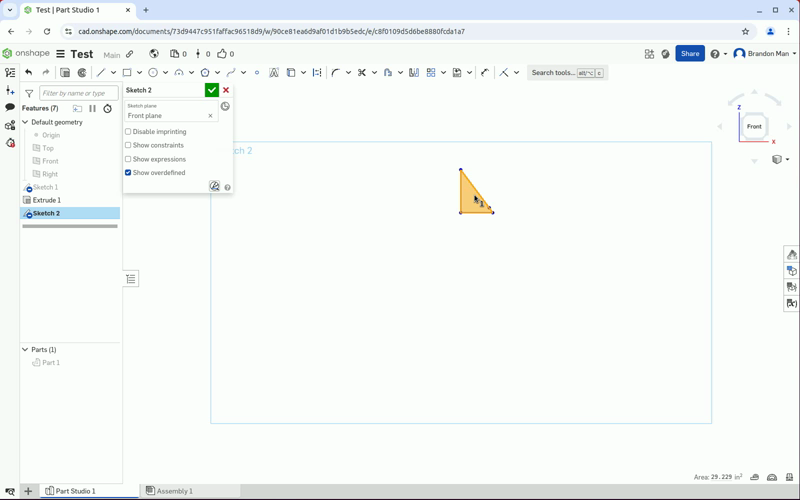
mouse_move(73, 352)
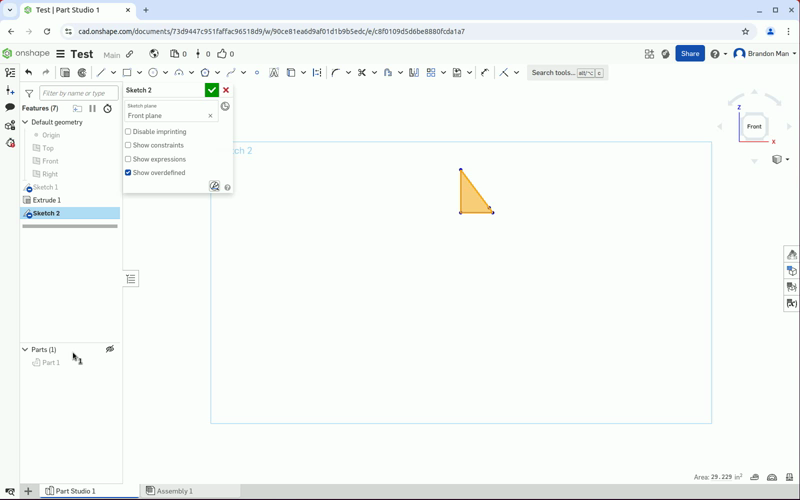
key(shift+y)
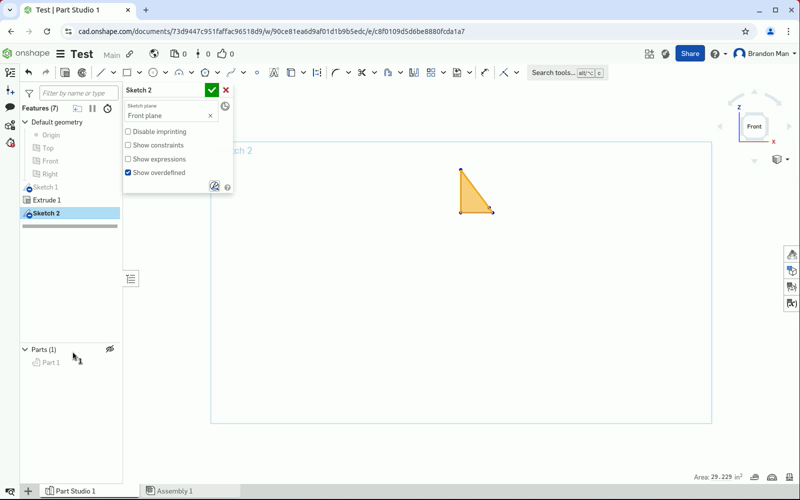
key(shift+e)
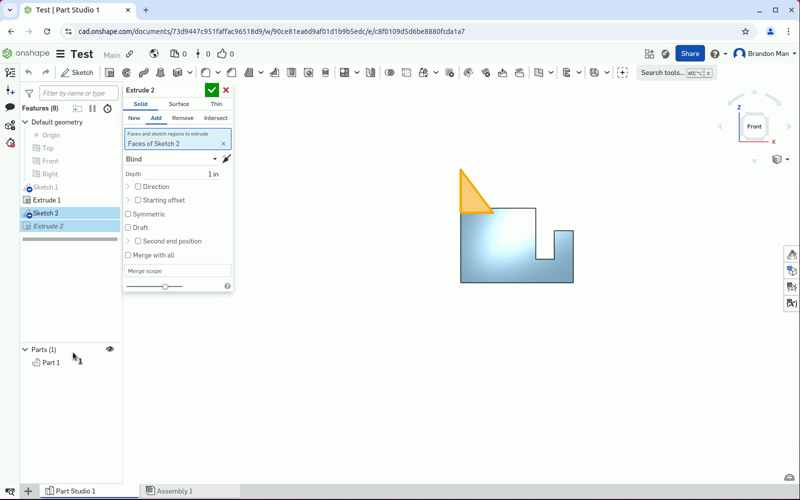
mouse_move(143, 106)
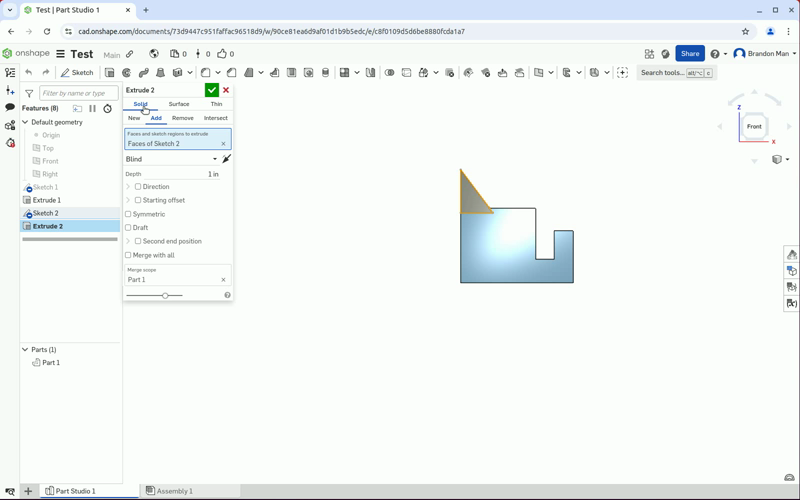
click(143, 106)
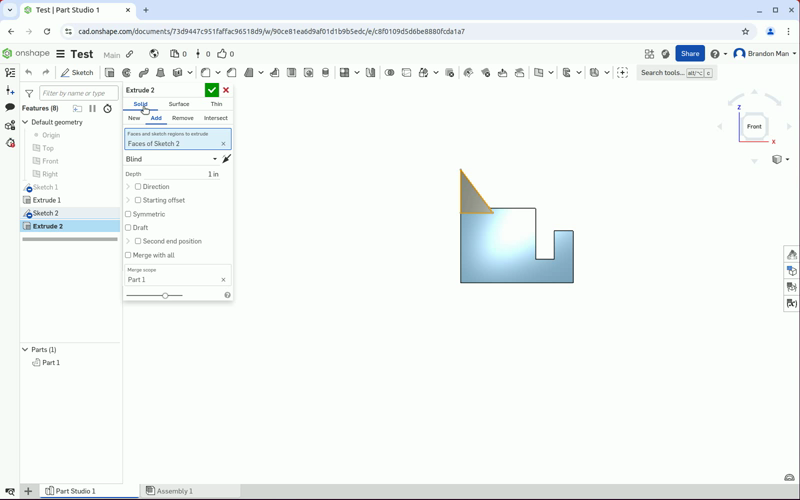
mouse_move(137, 120)
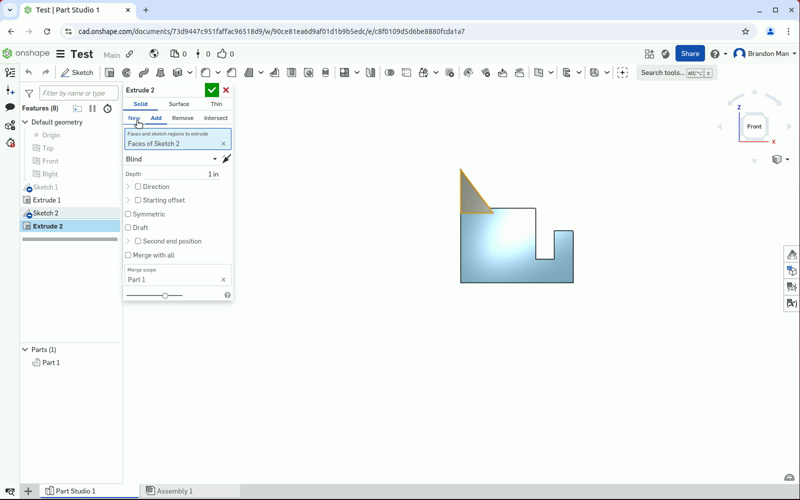
click(137, 120)
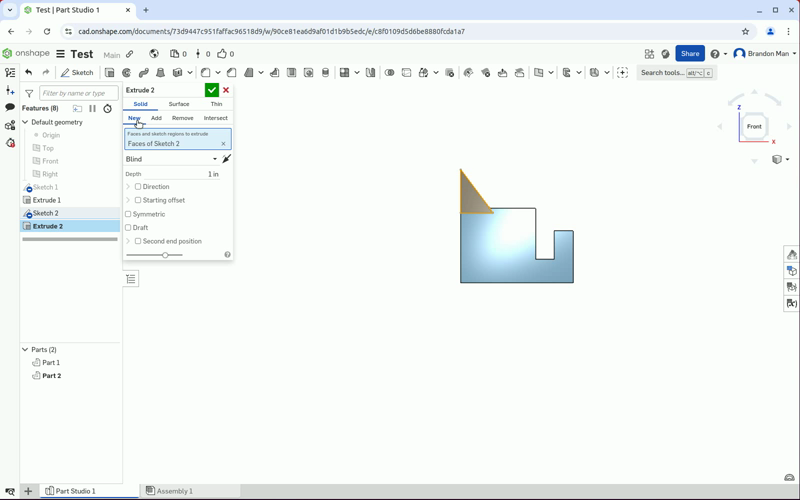
key(tab, 4)
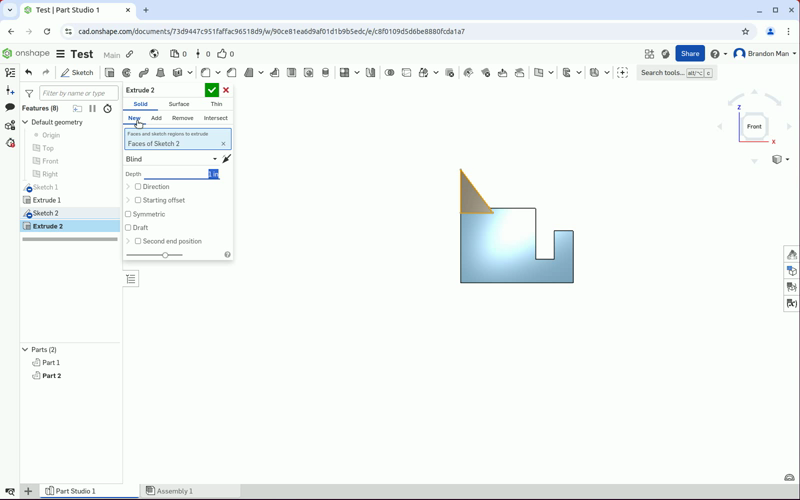
text(15.406)
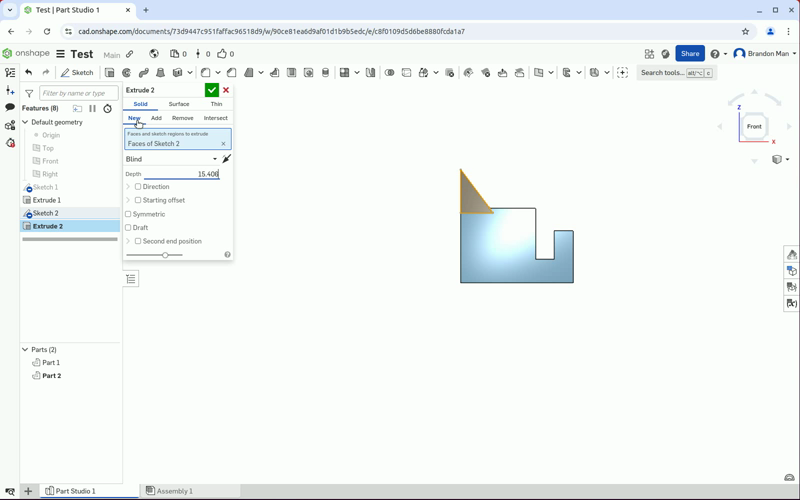
key(tab, 3)
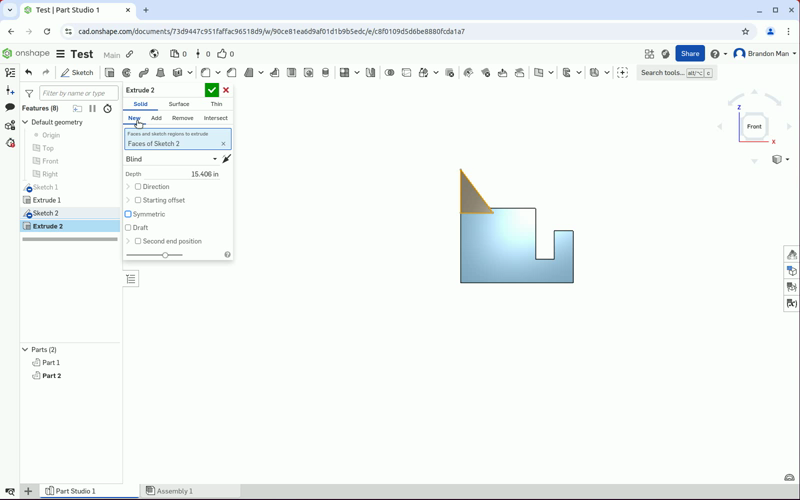
key(space)
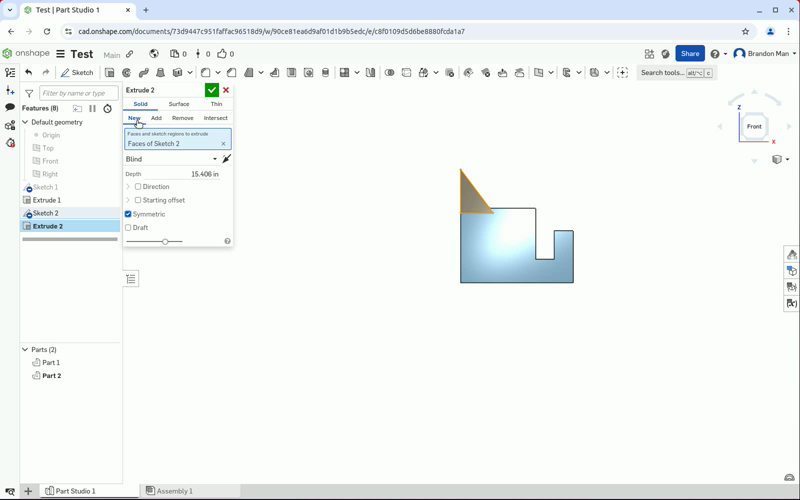
key(enter)
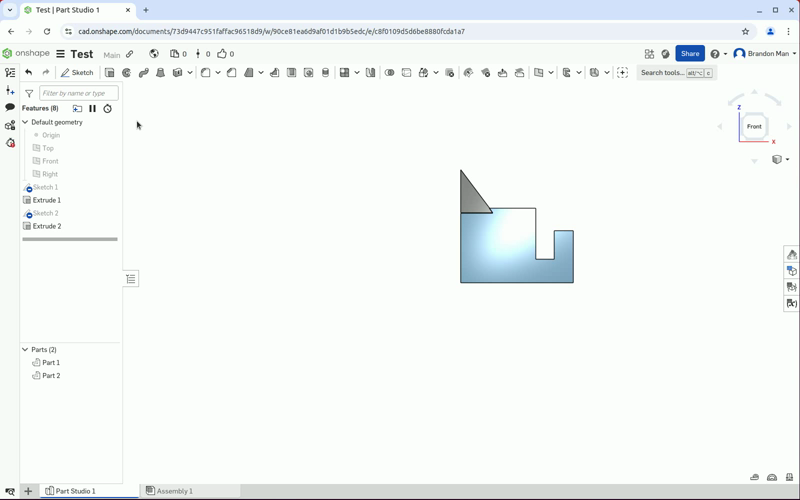
key(shift+h)
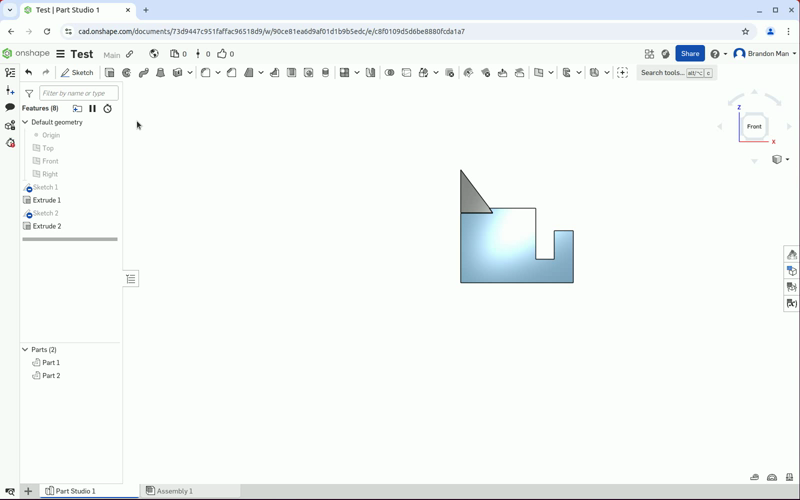
key(shift+h)
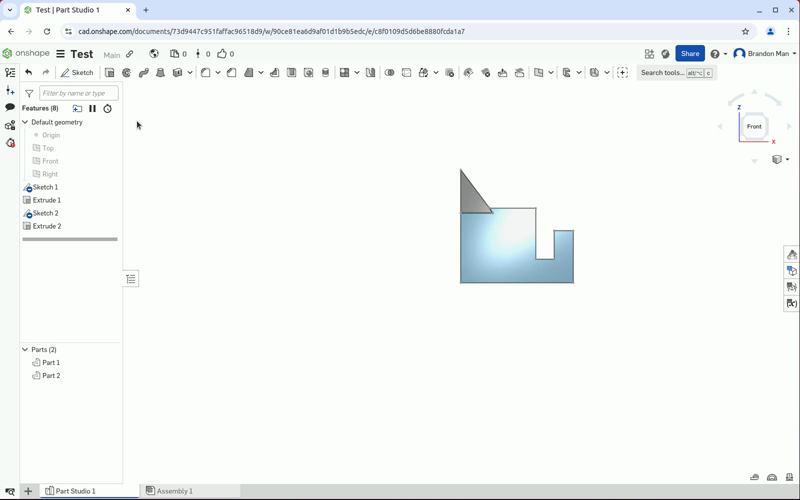
key(shift+7)
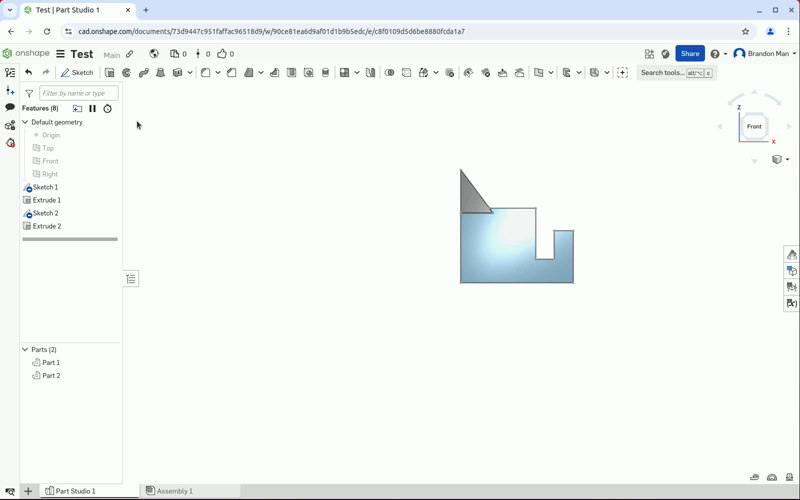
key(left, 2)
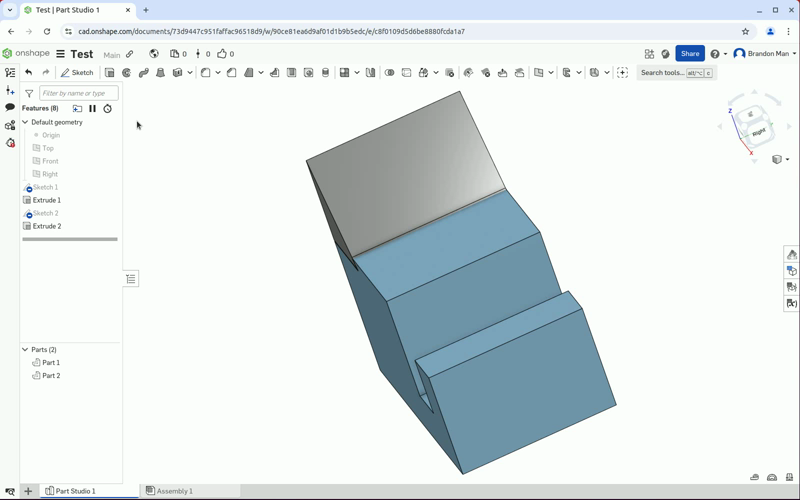
key(down, 2)
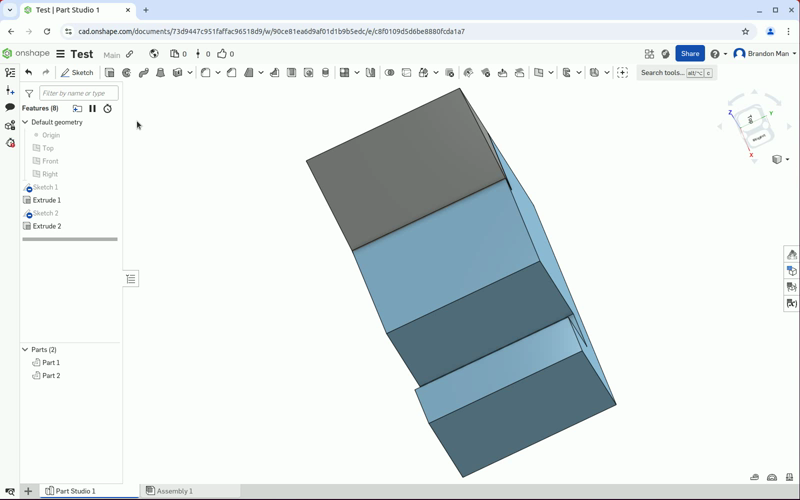
key(up, 2)
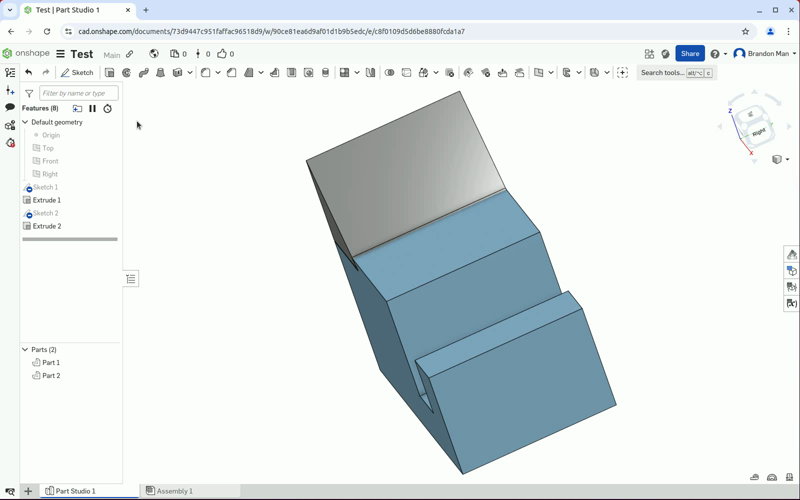
key(right, 2)
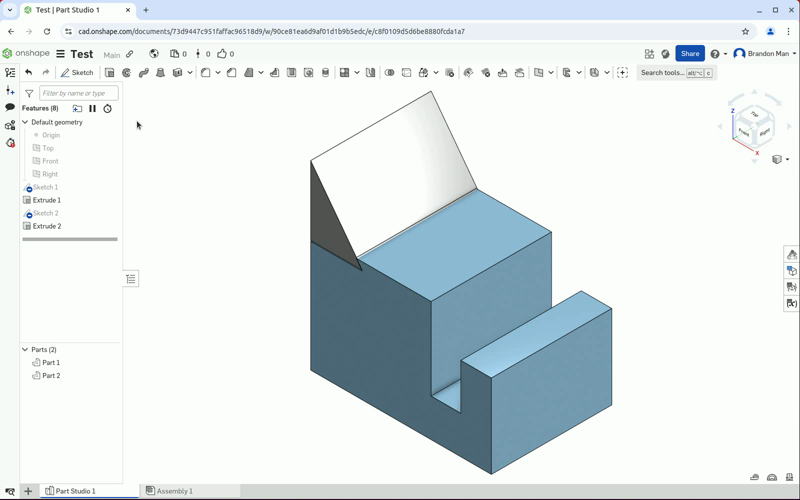
mouse_move(73, 189)
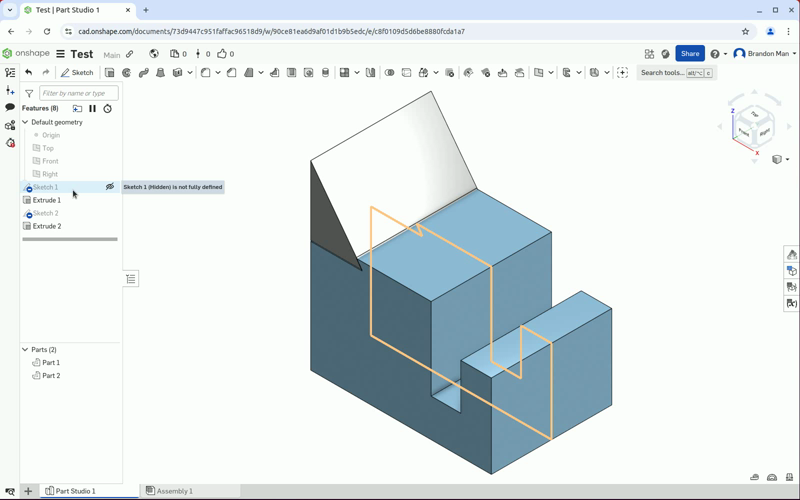
click(73, 189)